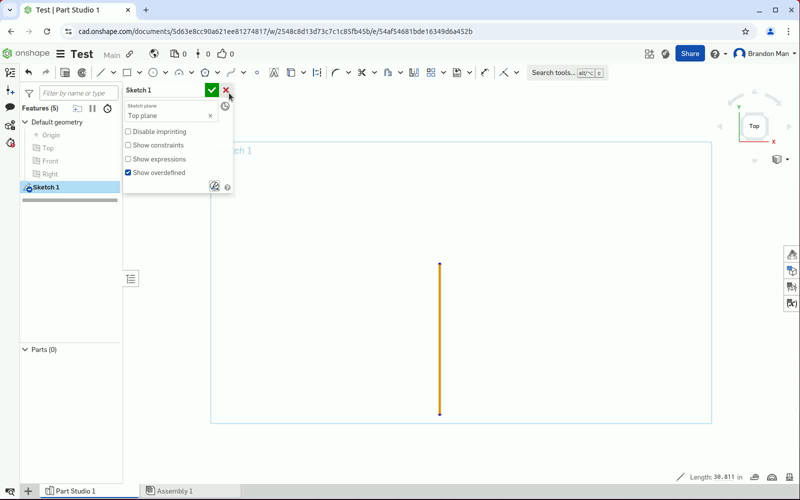
key(shift+h)
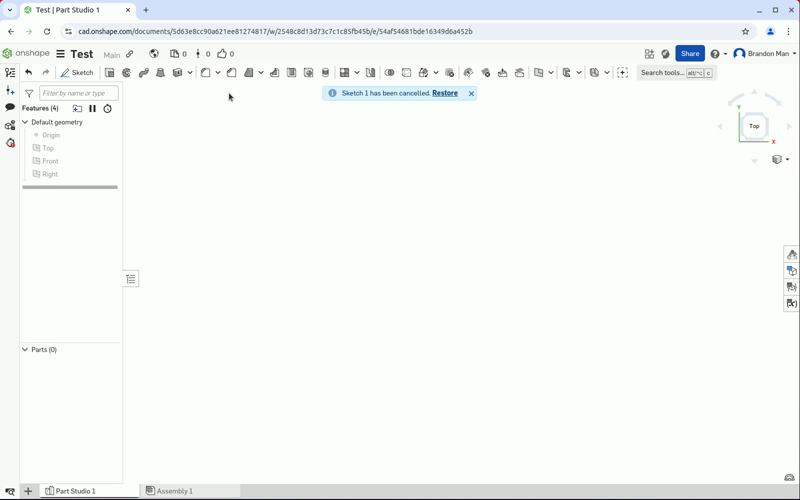
mouse_move(73, 352)
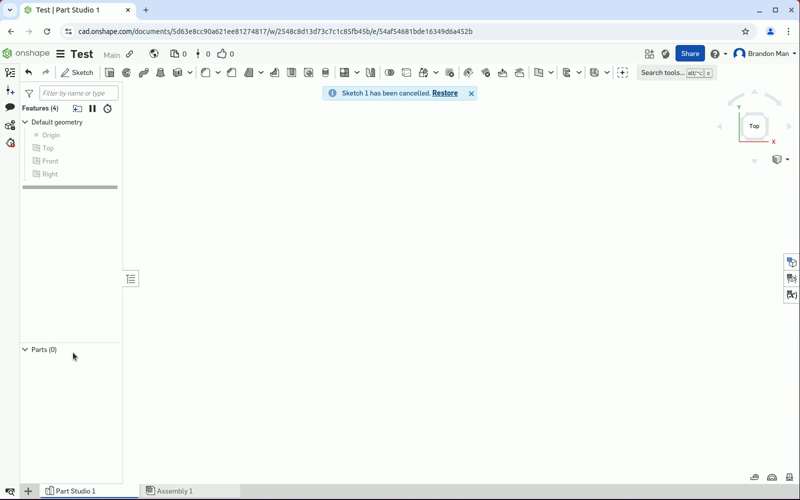
key(y)
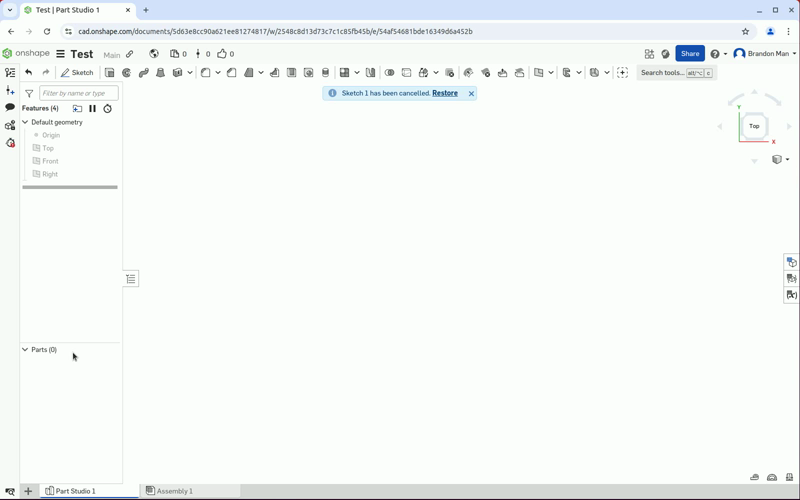
key(shift+p)
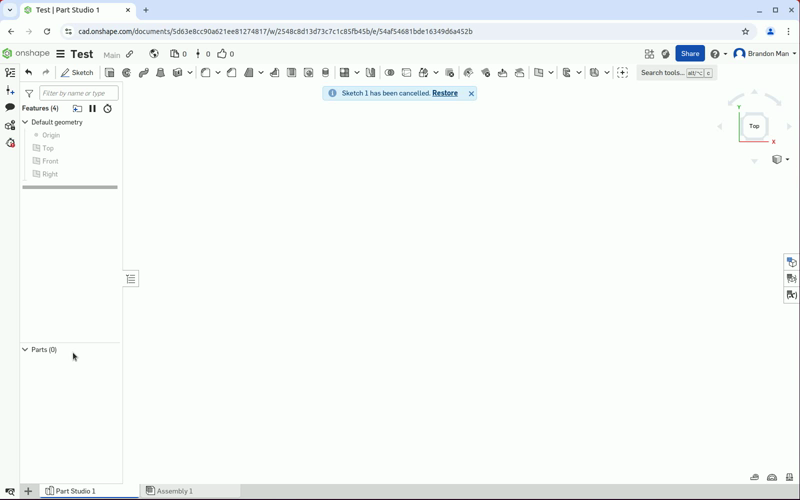
key(space)
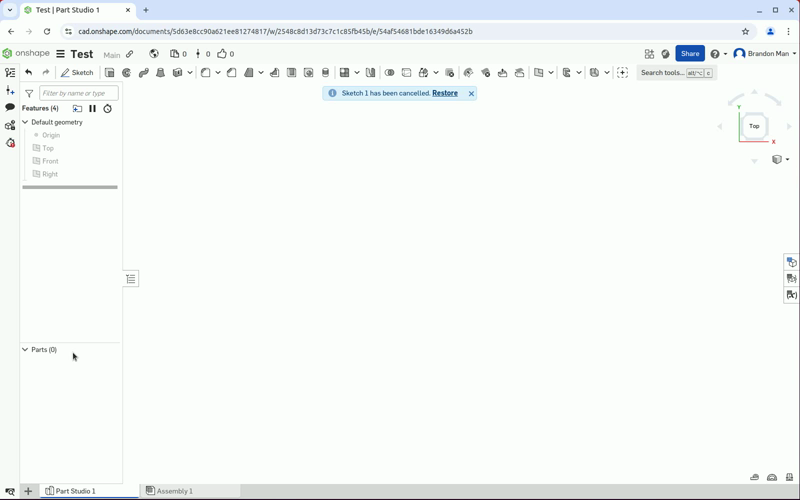
key_down(shift)
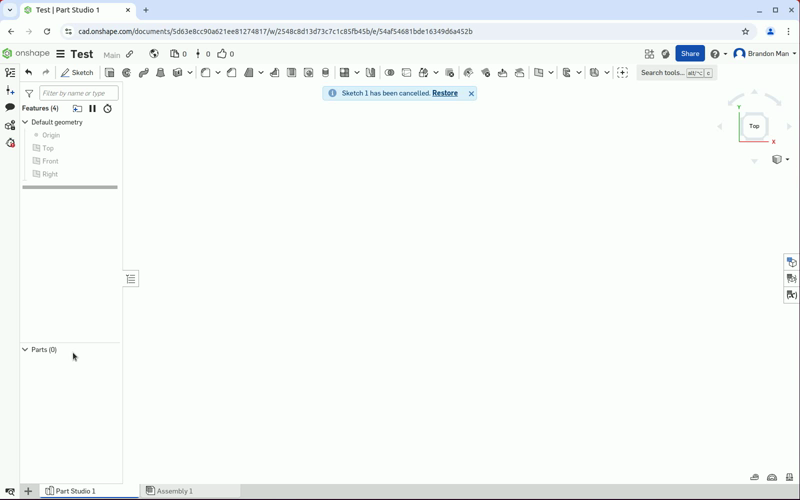
key(up)
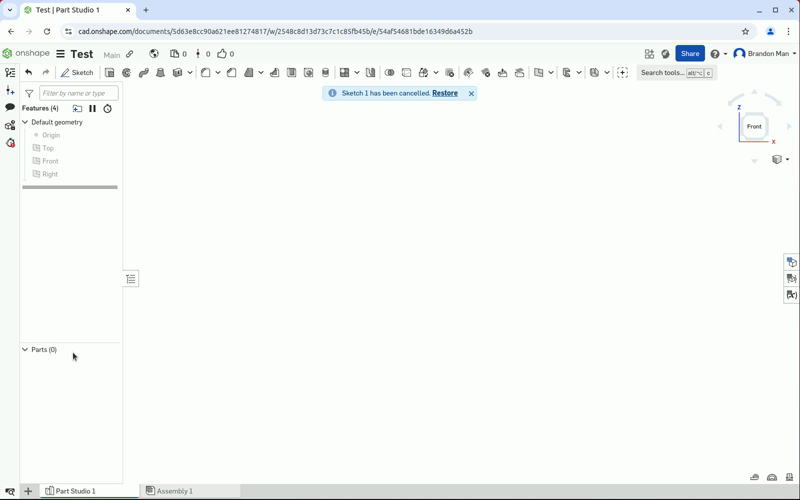
key_up(shift)
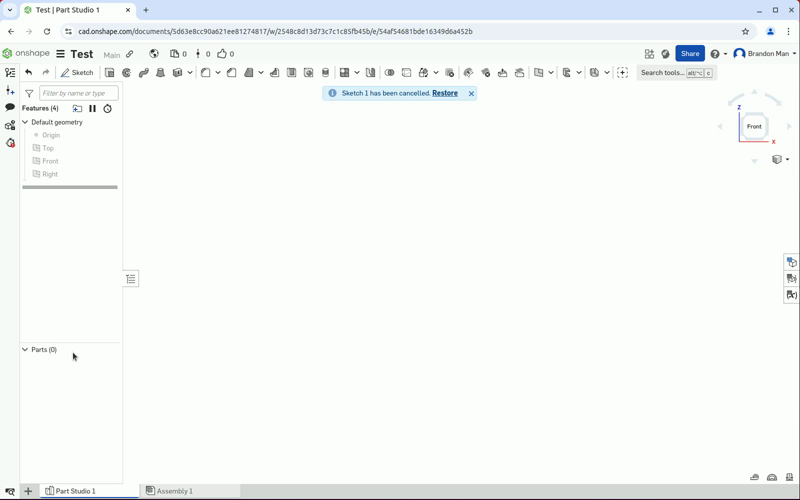
mouse_move(73, 352)
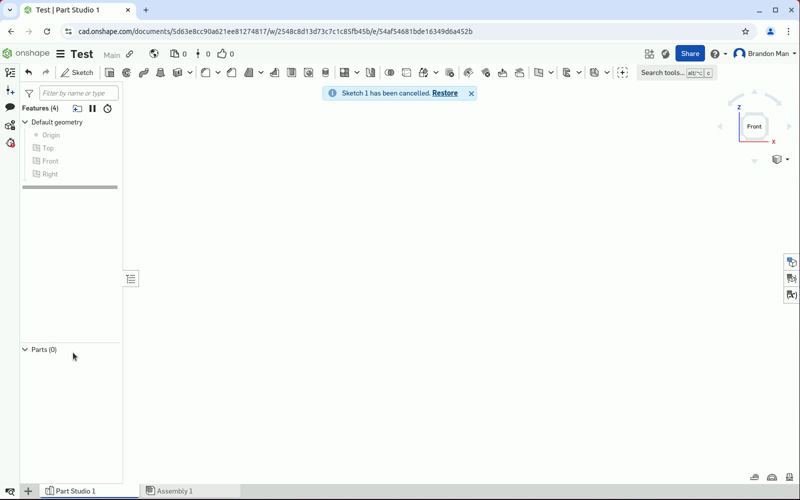
key(shift+y)
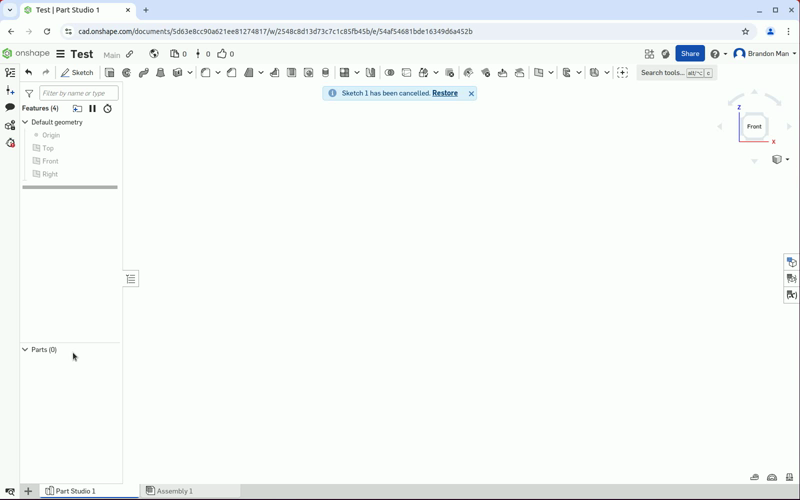
key(shift+s)
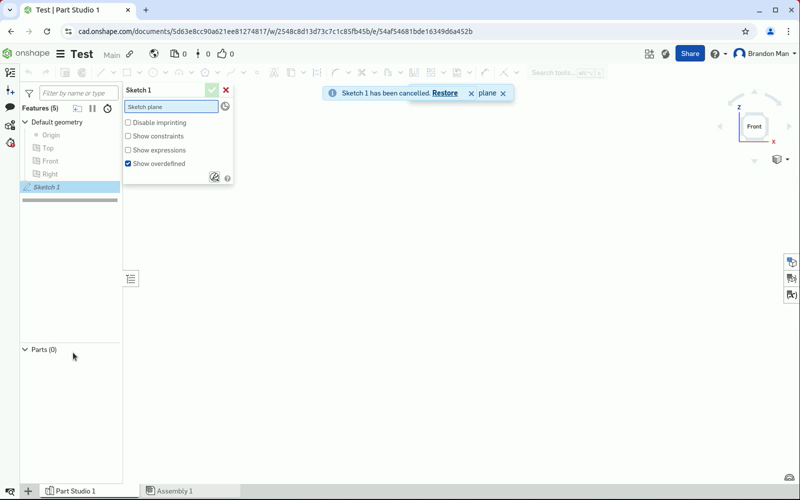
mouse_move(73, 163)
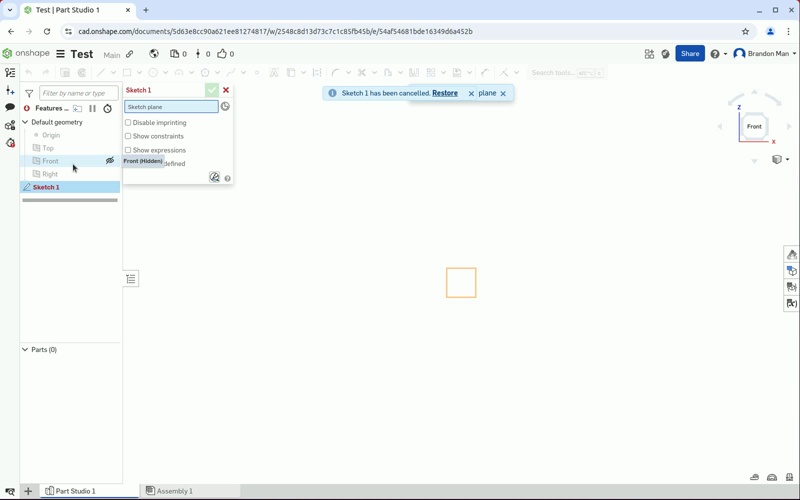
click(73, 163)
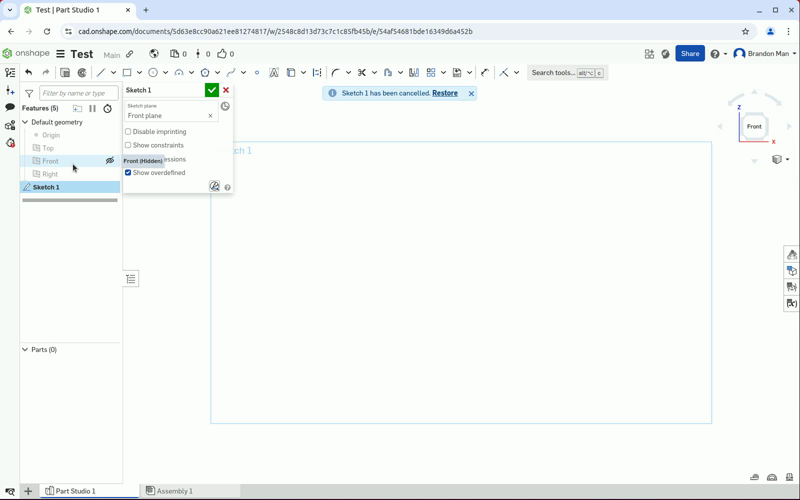
mouse_move(73, 352)
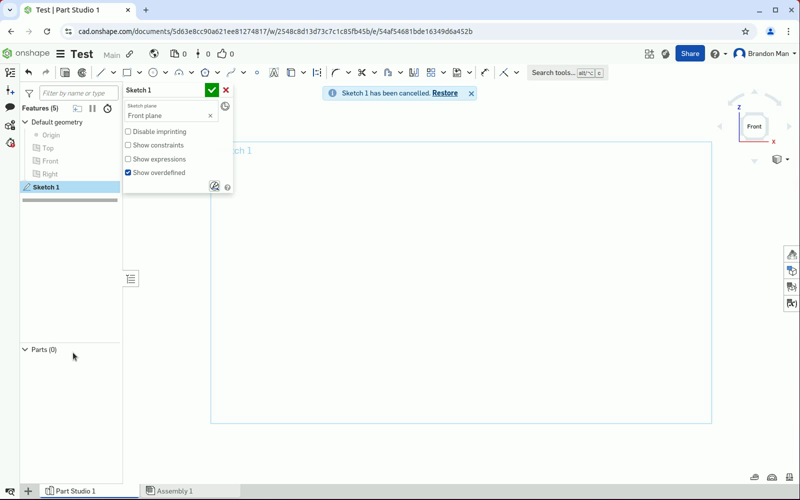
key(y)
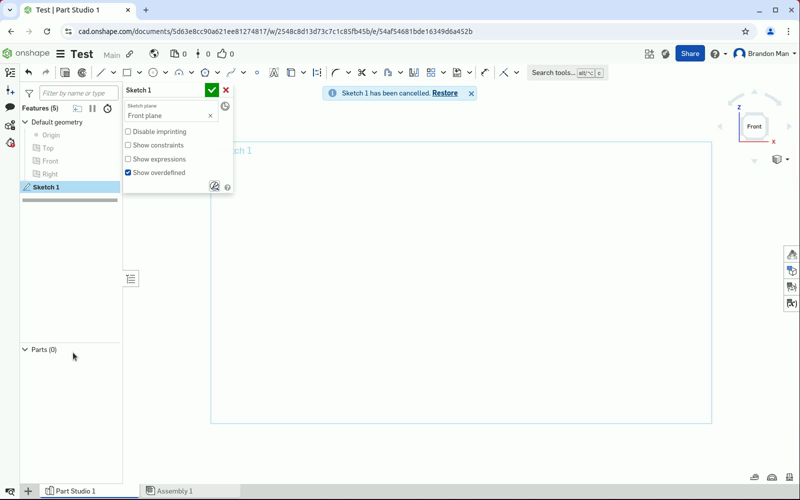
key(l)
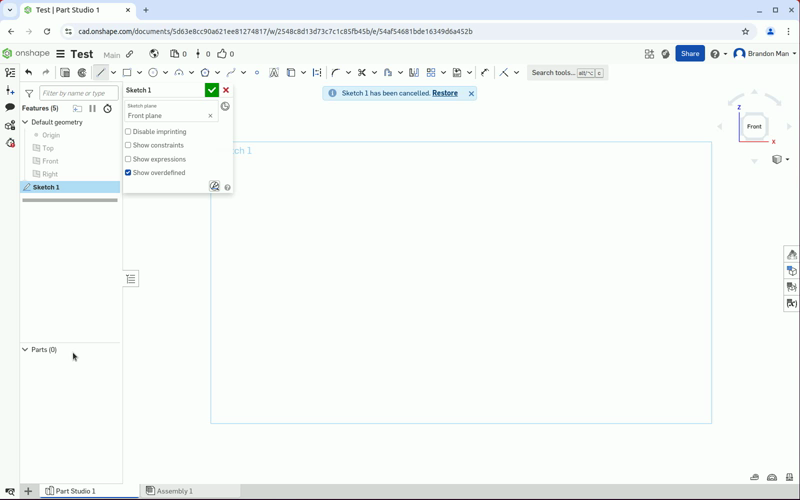
key_down(shift)
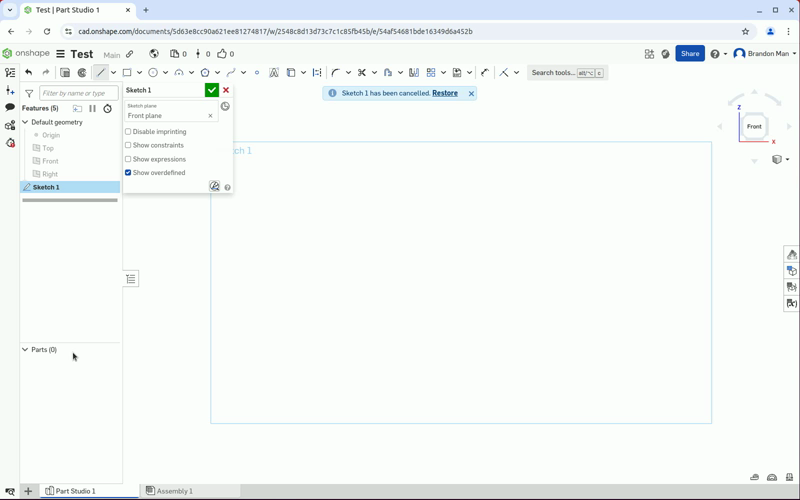
mouse_move(348, 362)
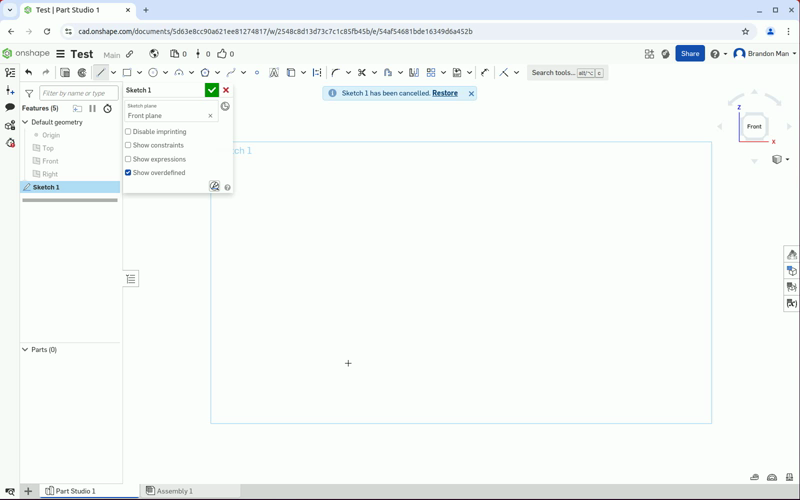
click(348, 362)
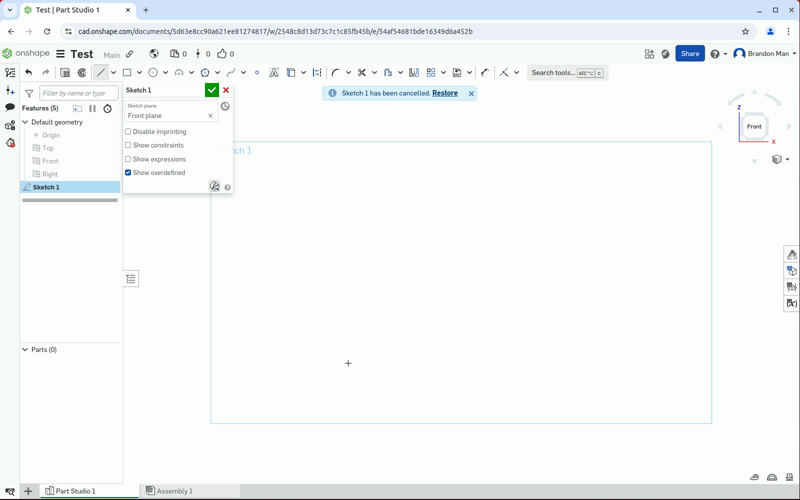
key_up(shift)
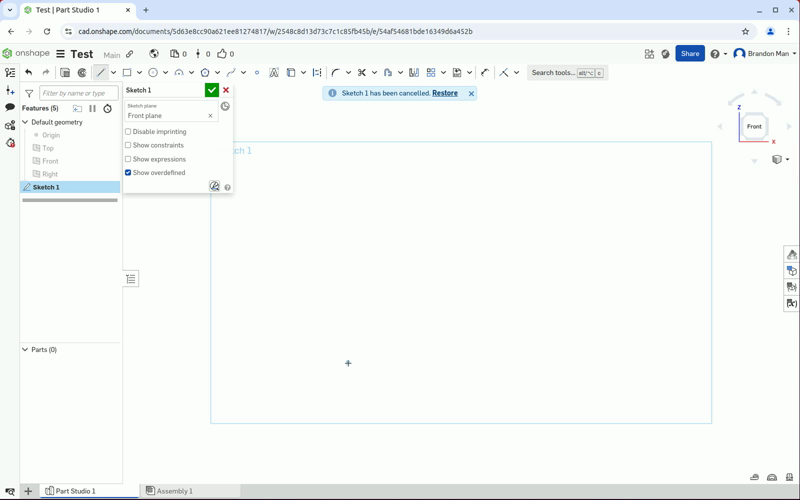
key_down(shift)
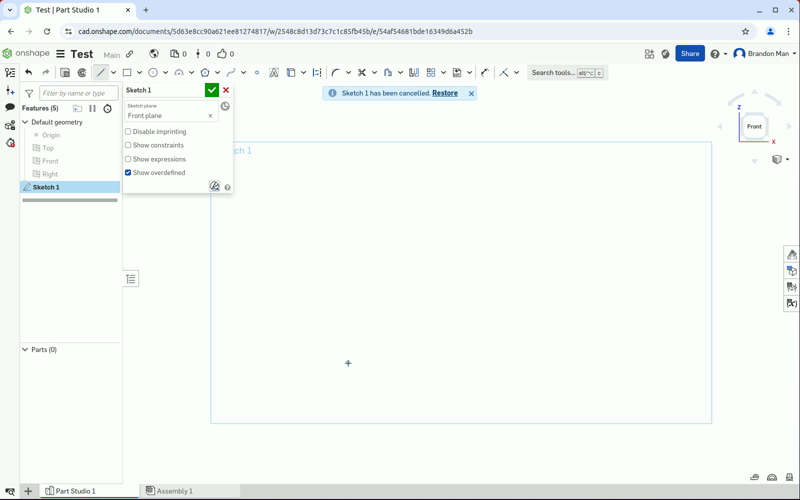
mouse_move(565, 362)
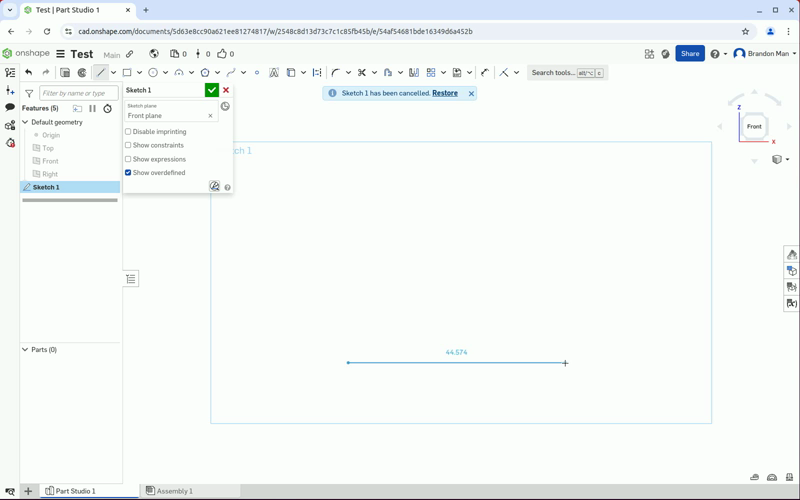
click(565, 362)
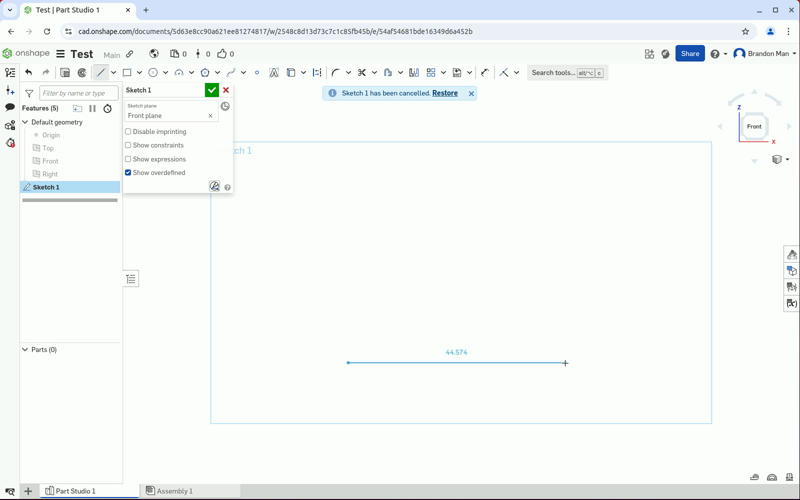
key_up(shift)
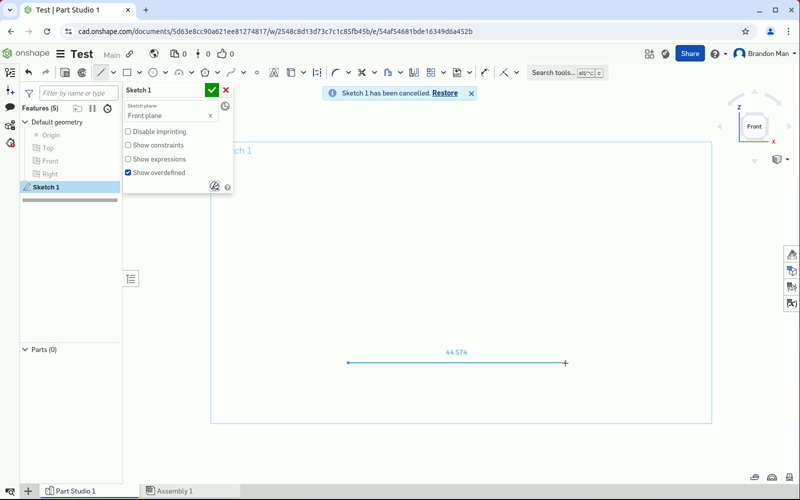
key_down(shift)
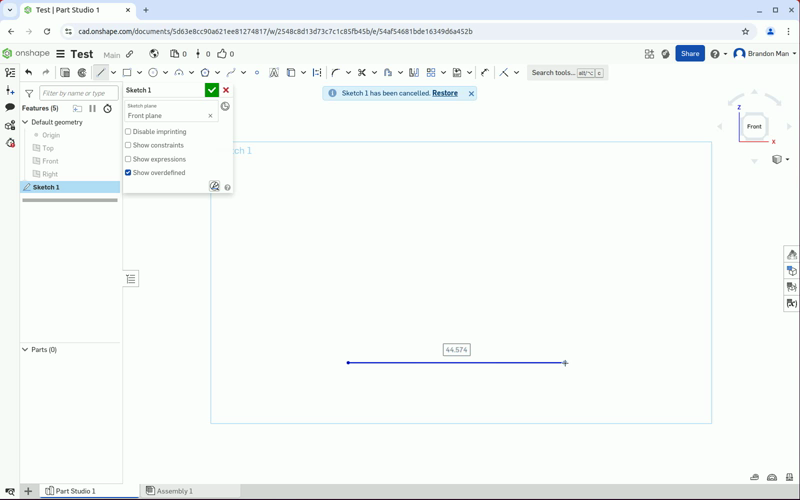
mouse_move(565, 218)
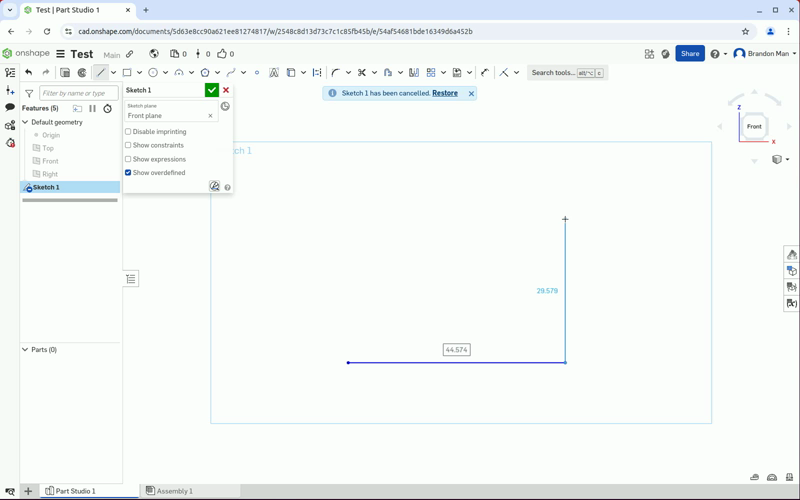
click(565, 218)
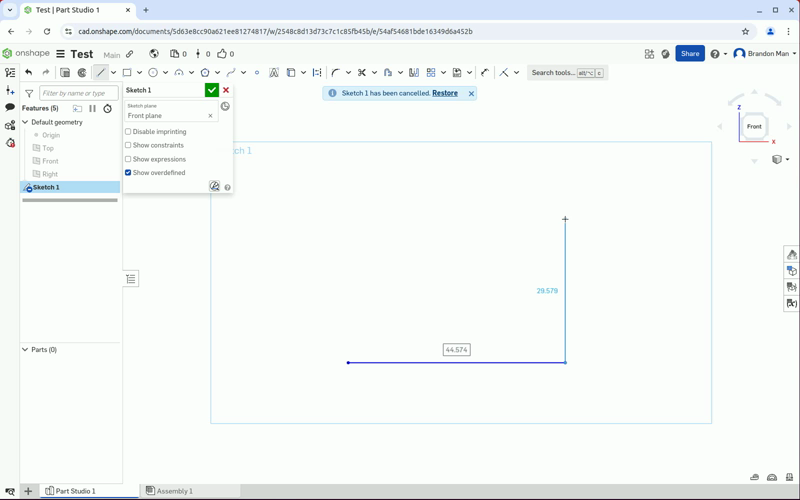
key_up(shift)
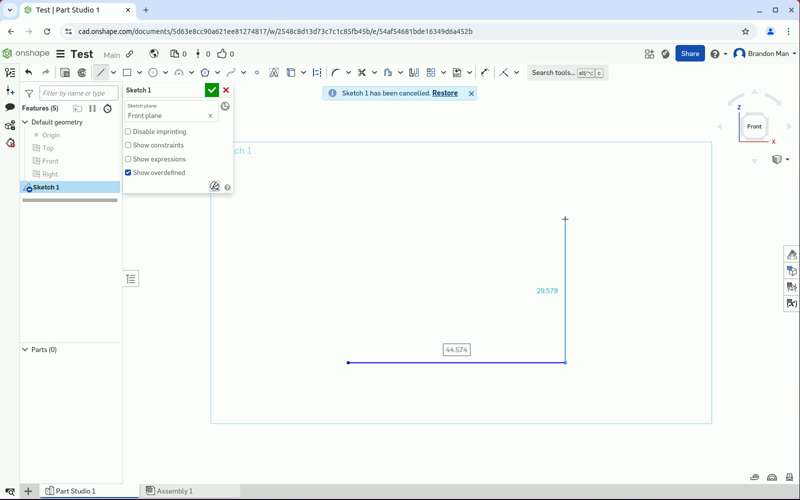
key_down(shift)
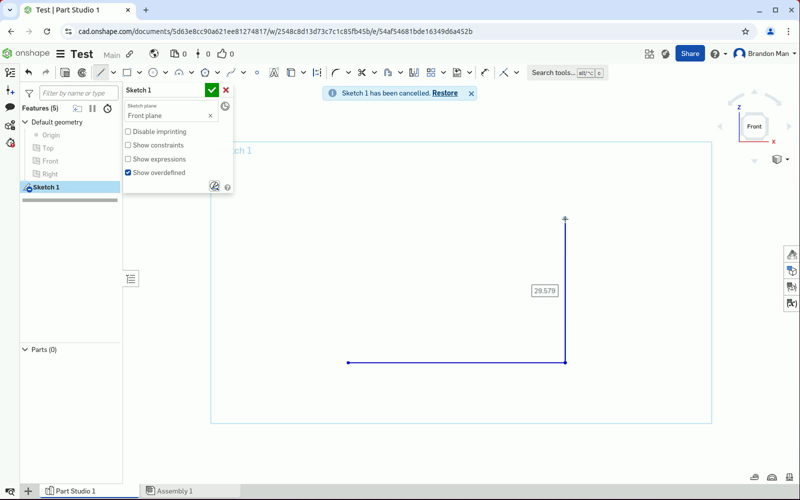
mouse_move(348, 218)
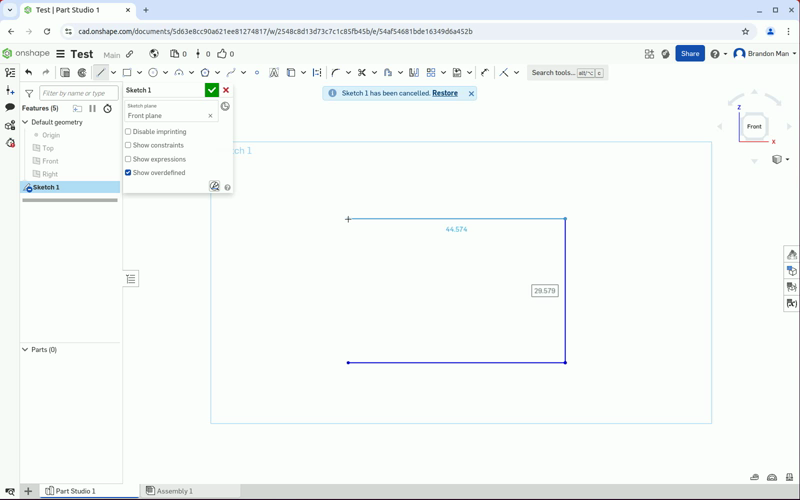
click(348, 218)
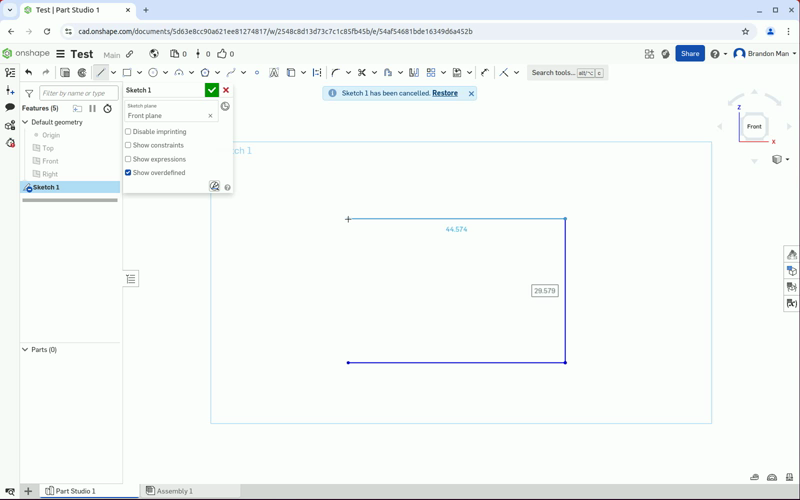
key_up(shift)
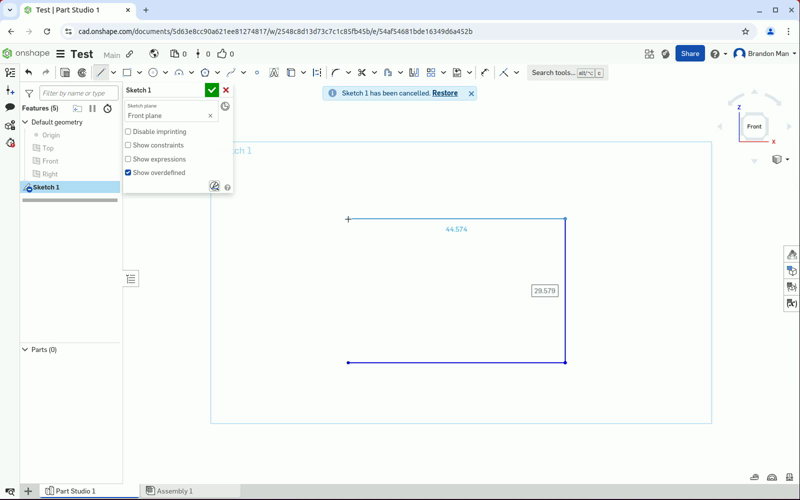
key_down(shift)
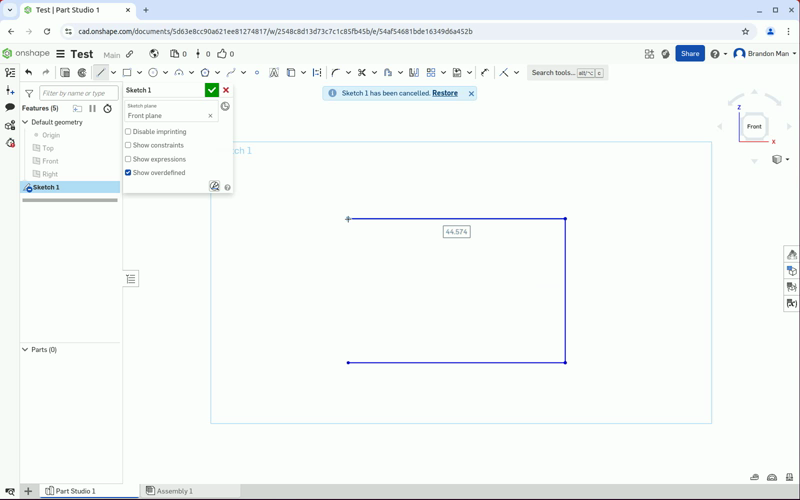
mouse_move(348, 362)
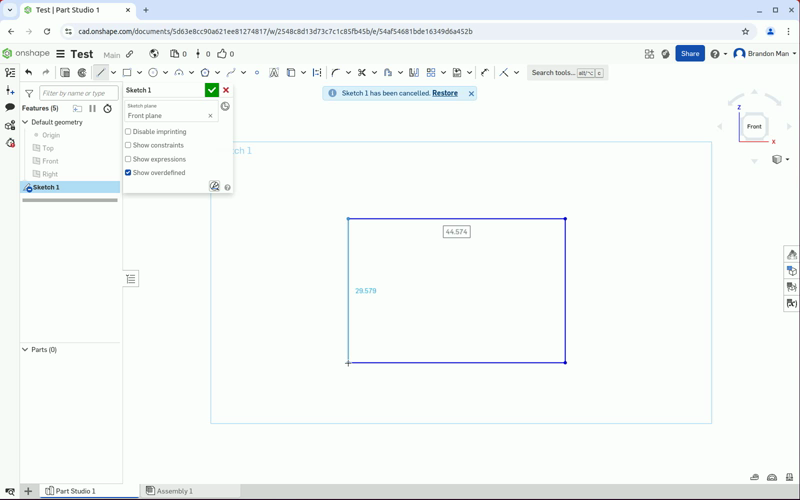
key_up(shift)
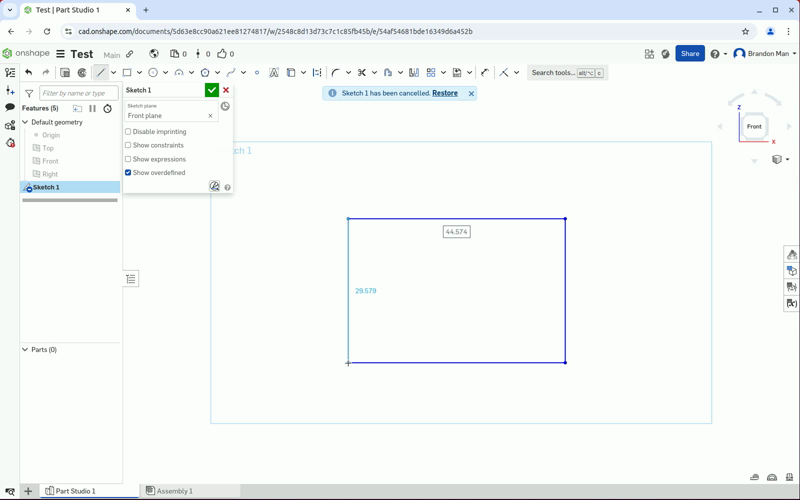
click(348, 362)
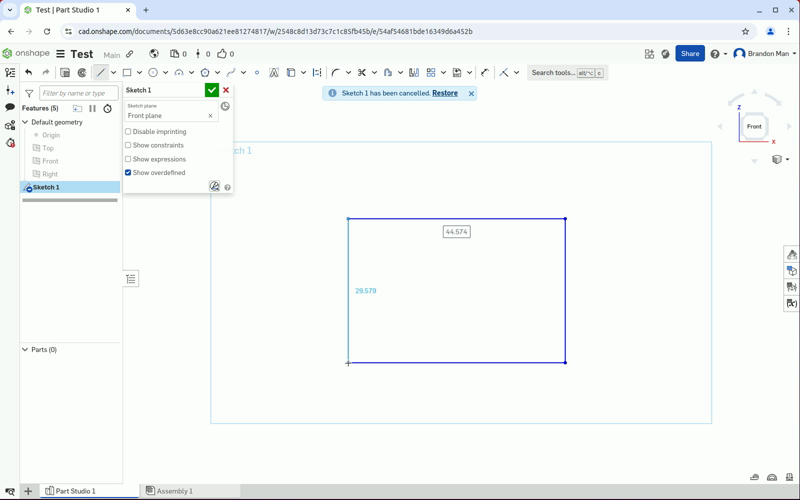
key(esc)
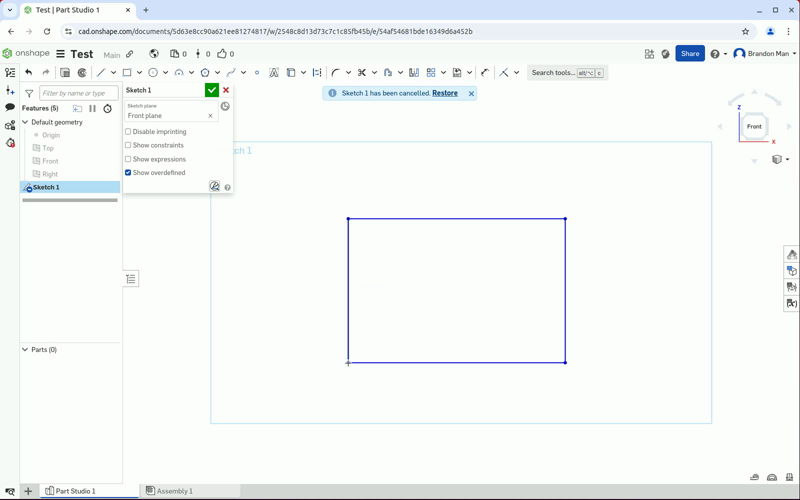
mouse_move(426, 275)
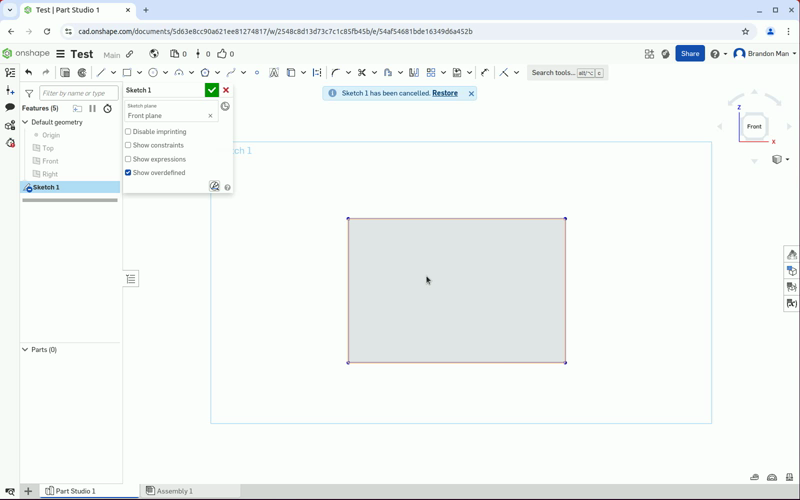
click(426, 275)
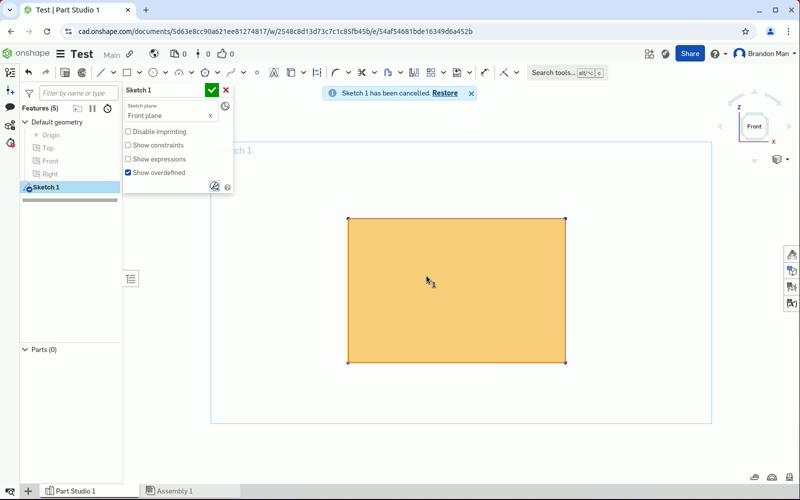
mouse_move(73, 352)
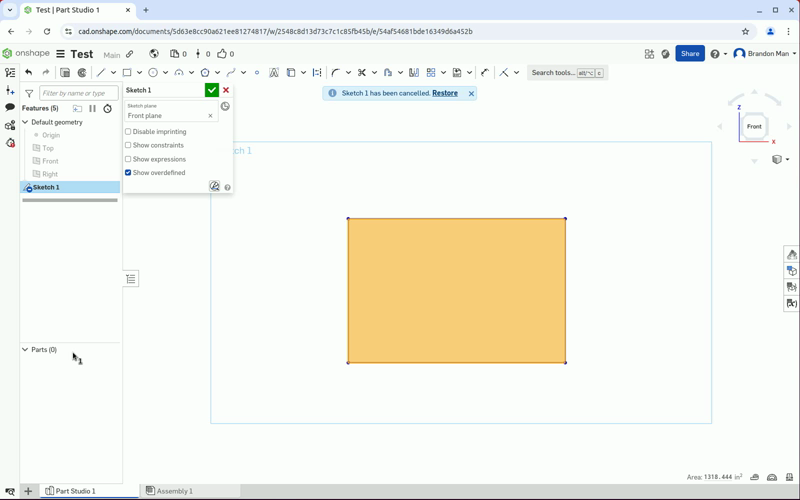
key(shift+y)
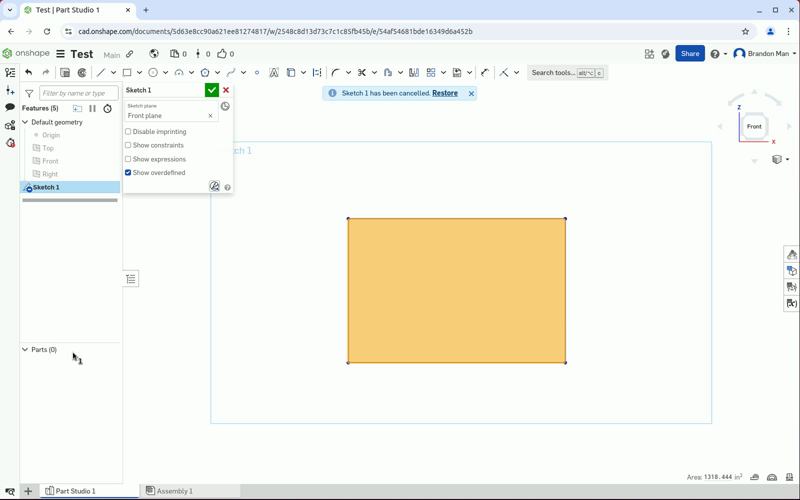
key(shift+e)
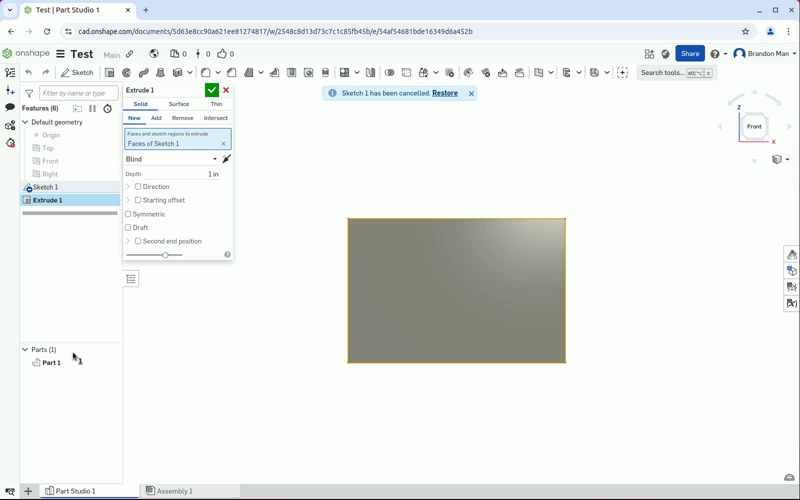
mouse_move(143, 106)
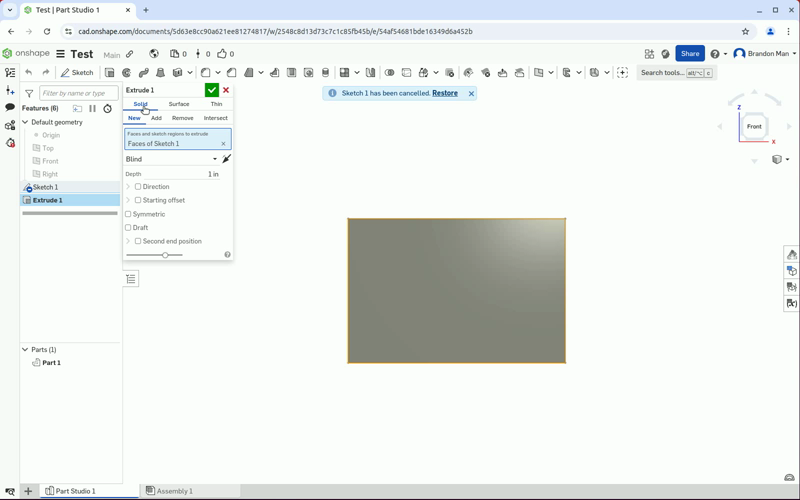
click(143, 106)
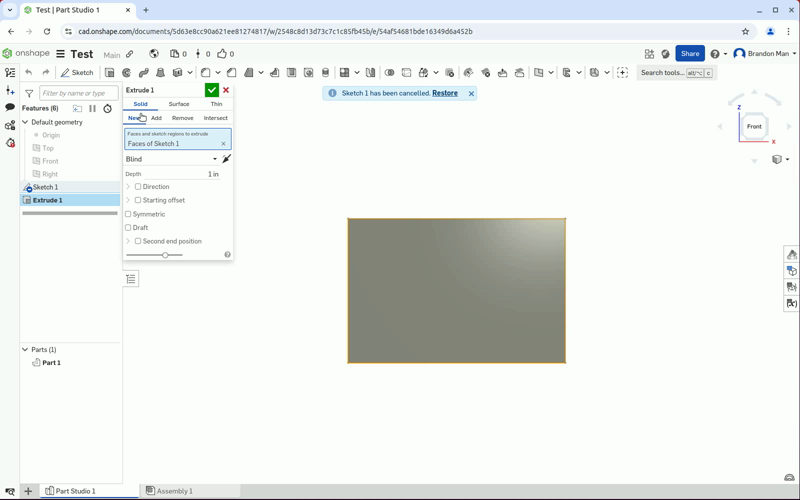
mouse_move(137, 120)
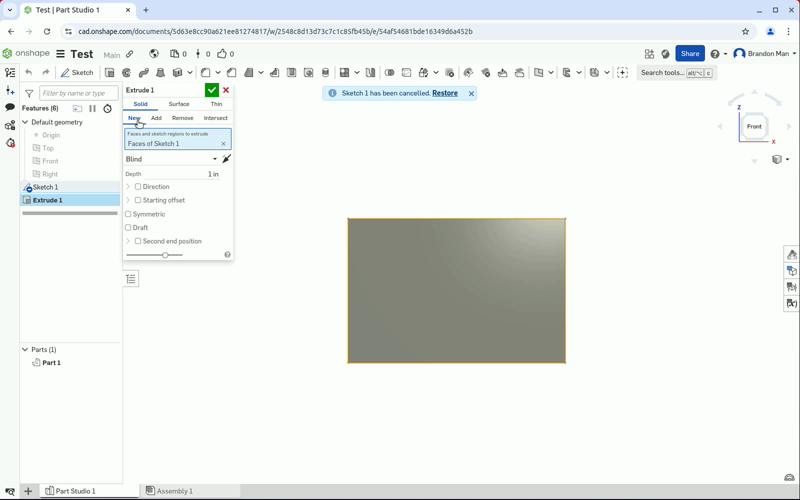
click(137, 120)
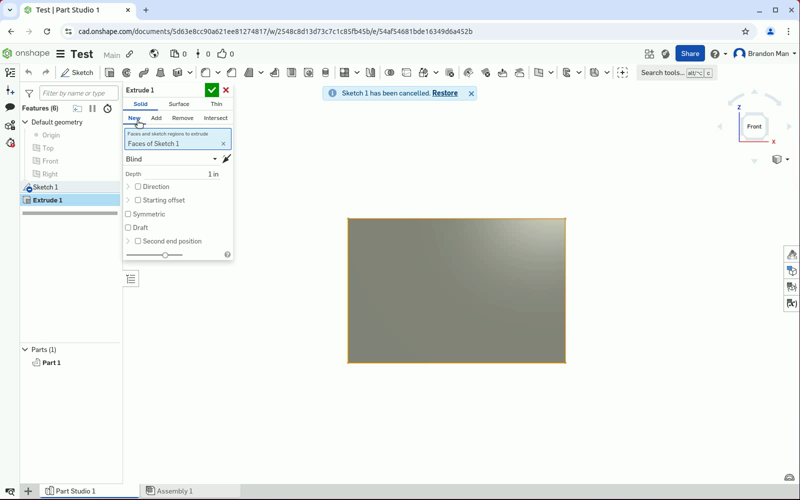
key(tab, 4)
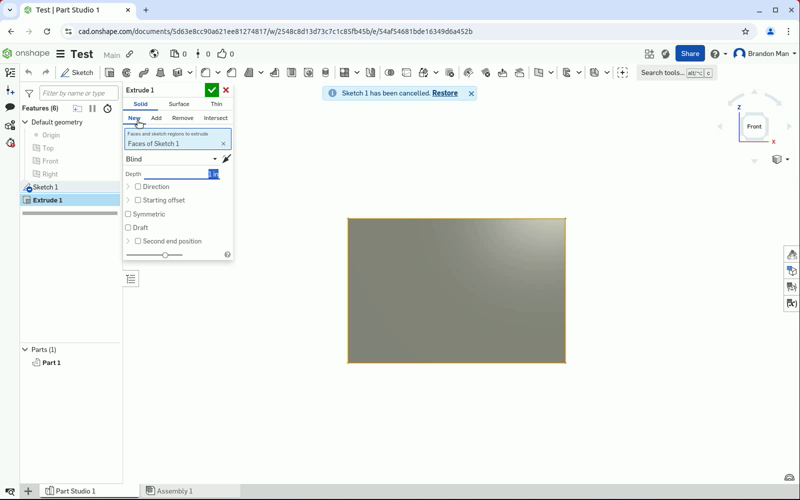
text(9.869)
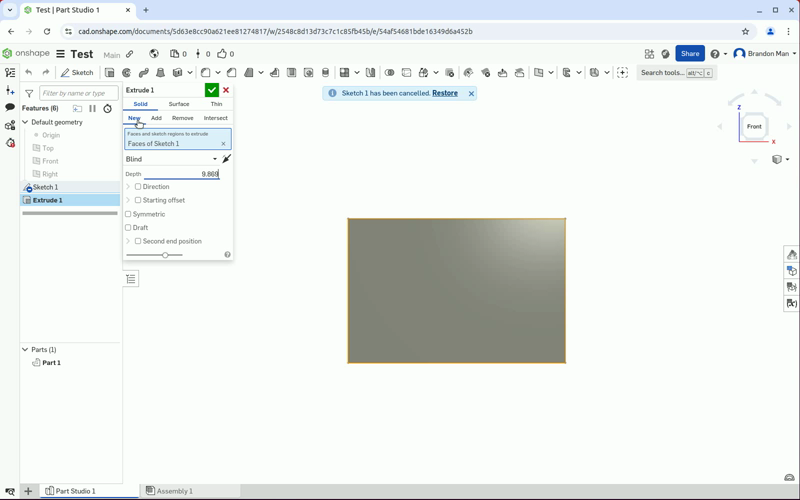
key(enter)
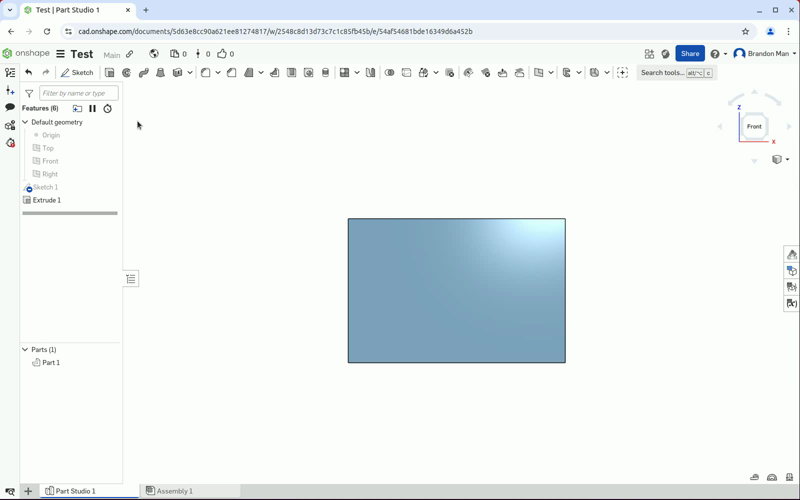
key(shift+h)
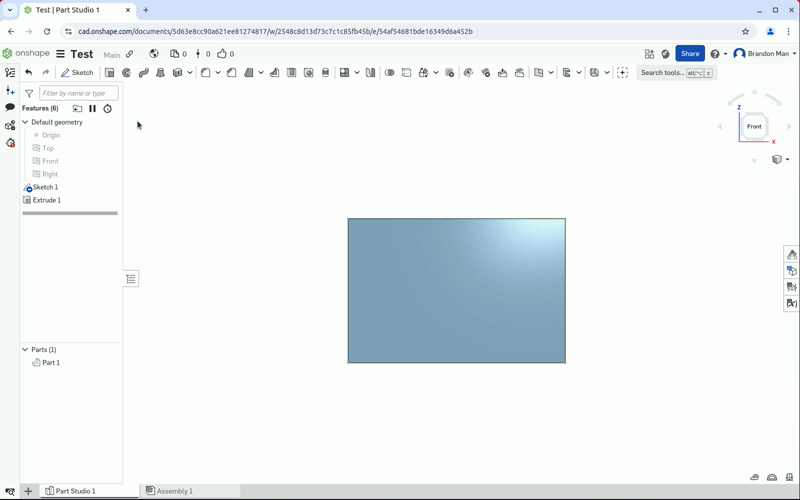
key(shift+h)
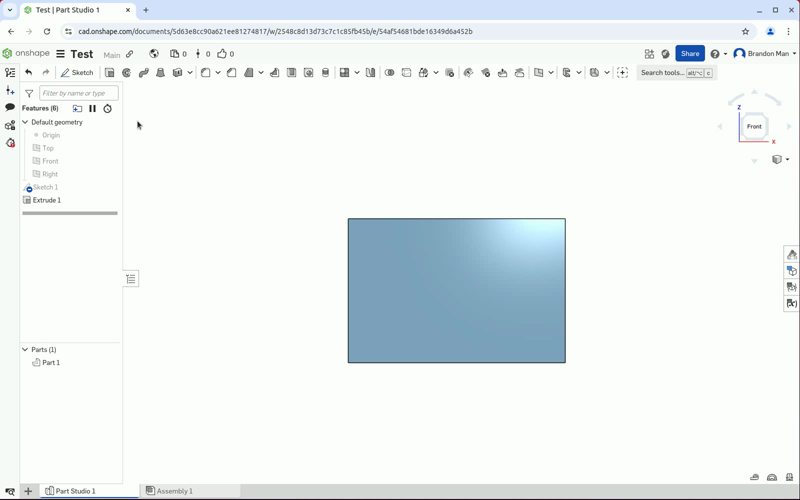
mouse_move(73, 189)
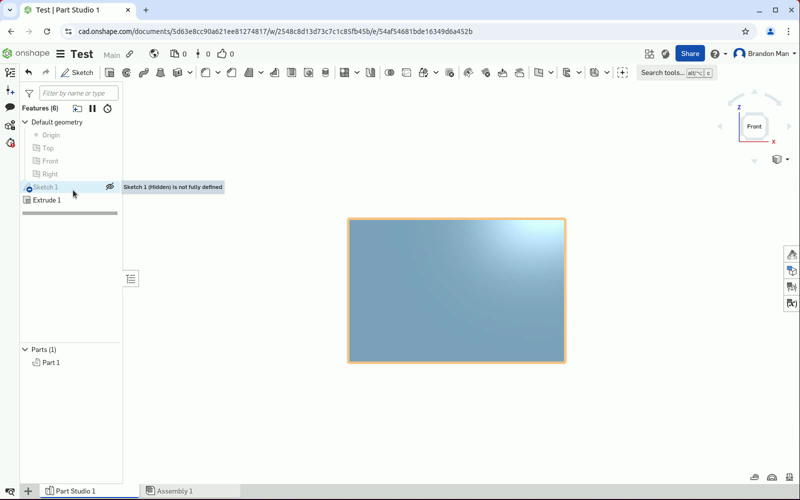
click(73, 189)
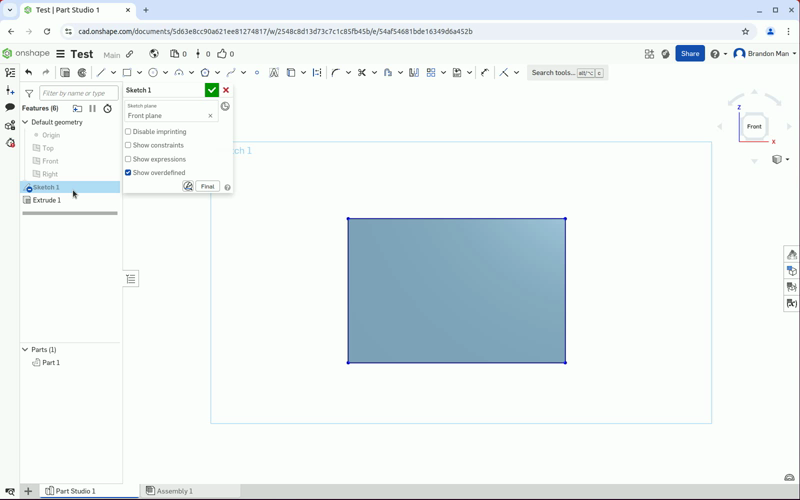
mouse_move(229, 92)
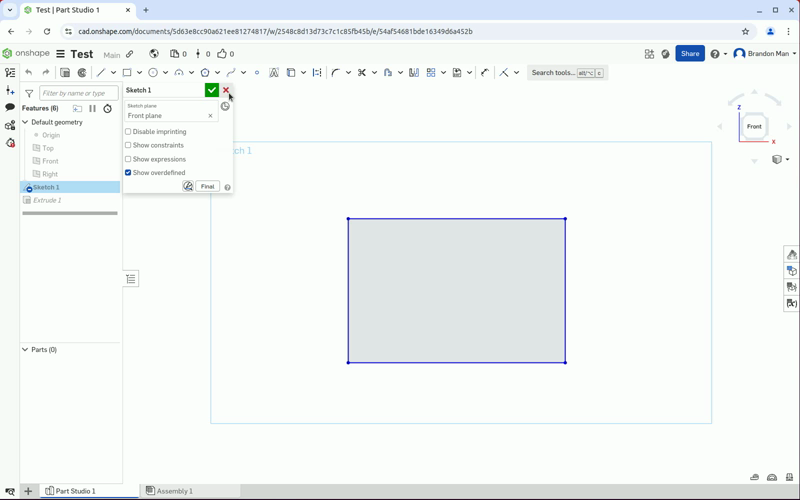
click(229, 92)
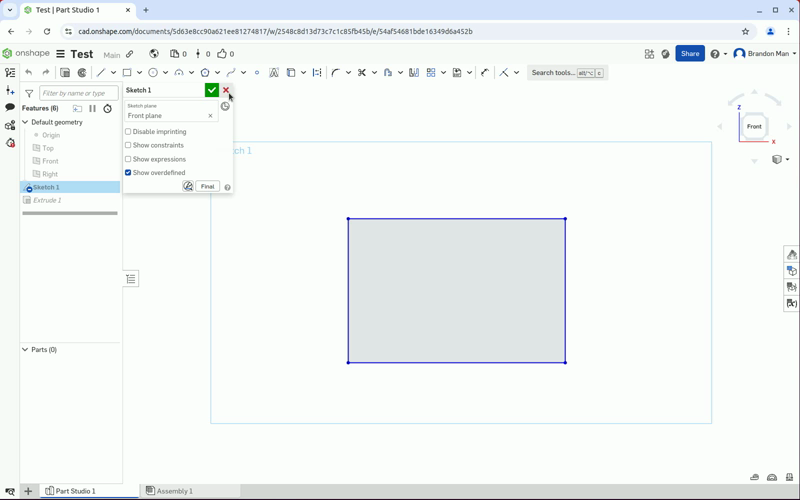
key(shift+s)
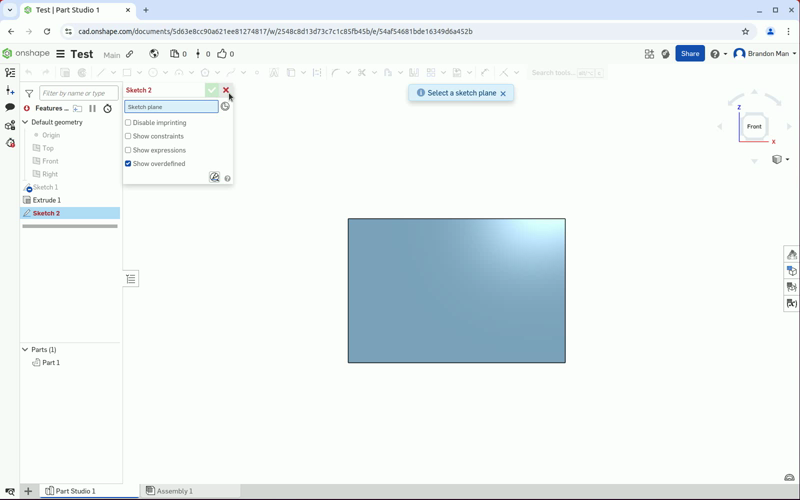
mouse_move(73, 163)
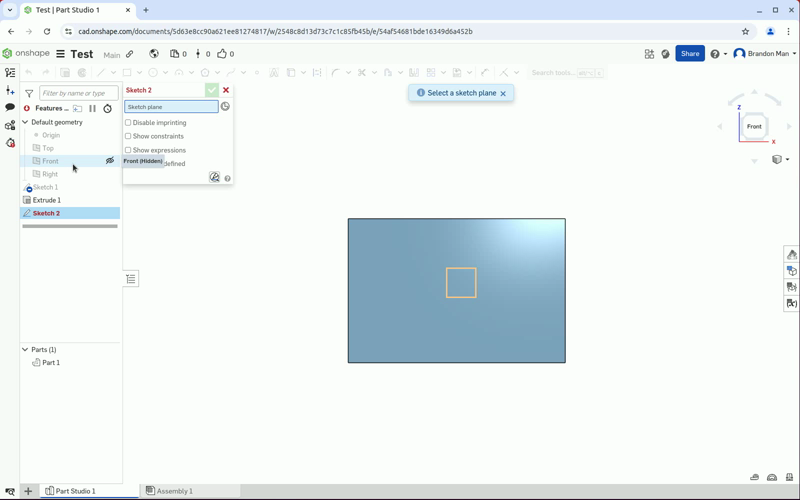
click(73, 163)
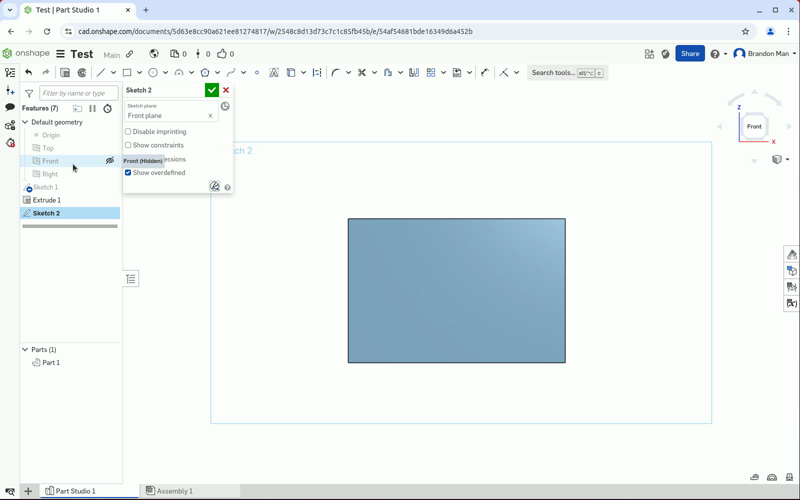
mouse_move(73, 352)
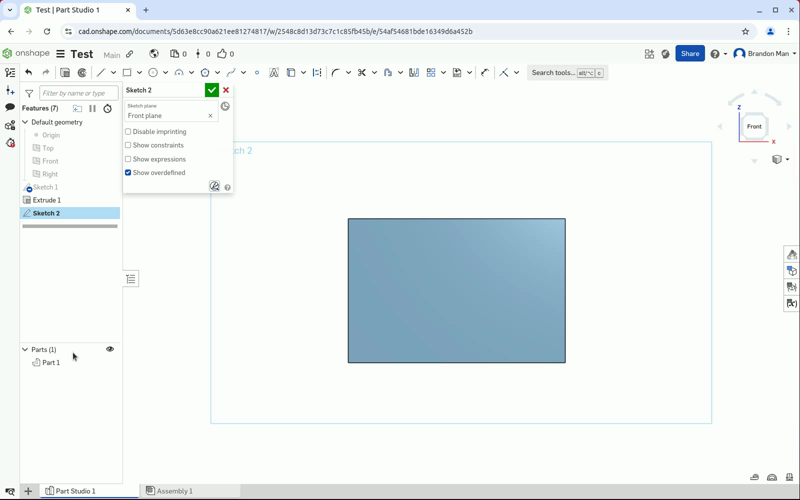
key(y)
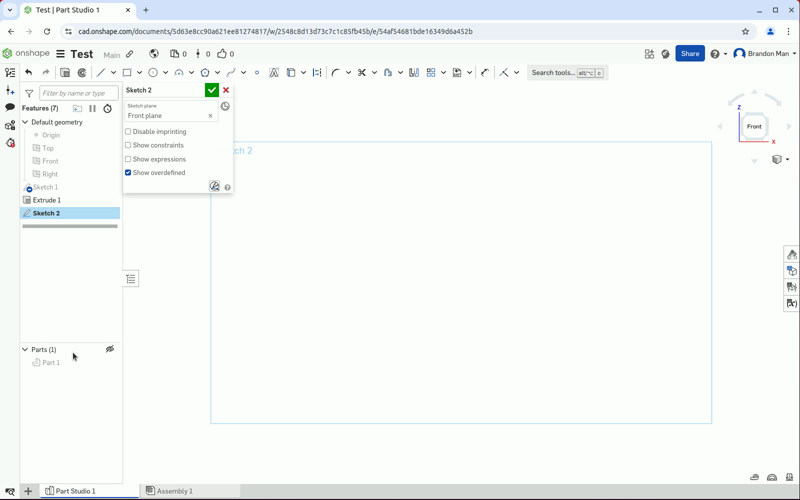
key(l)
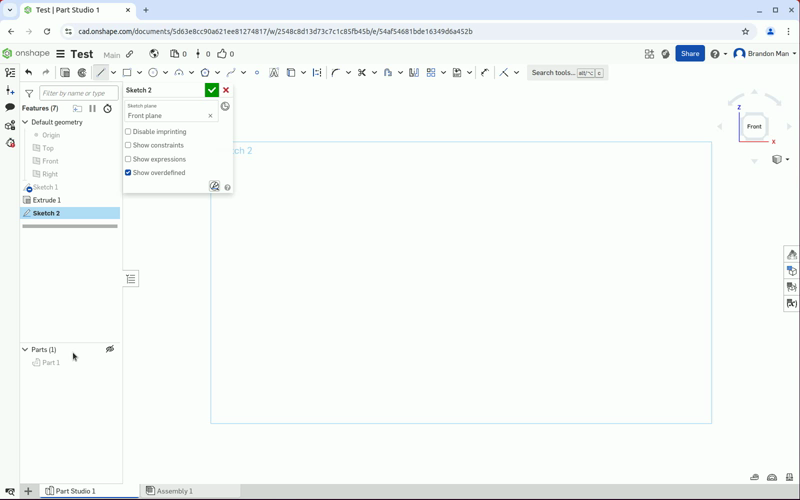
key_down(shift)
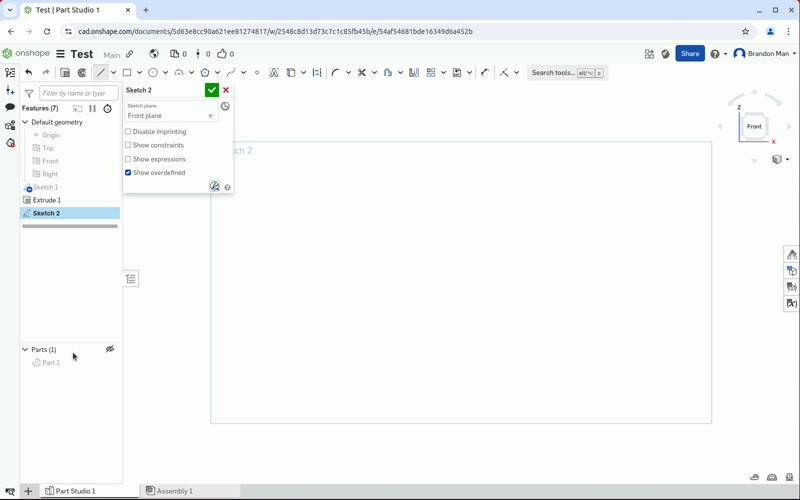
mouse_move(349, 362)
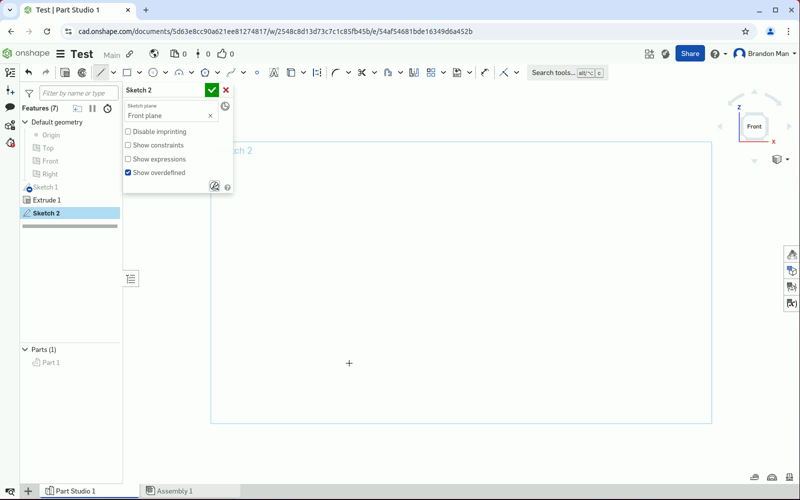
click(349, 362)
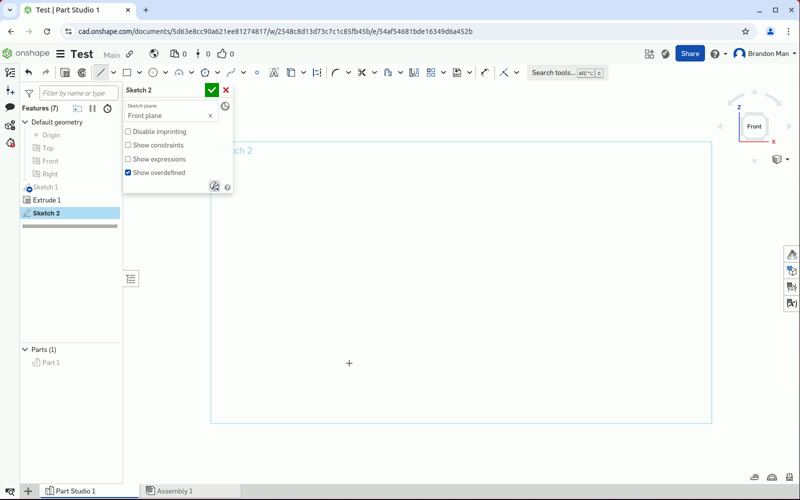
key_up(shift)
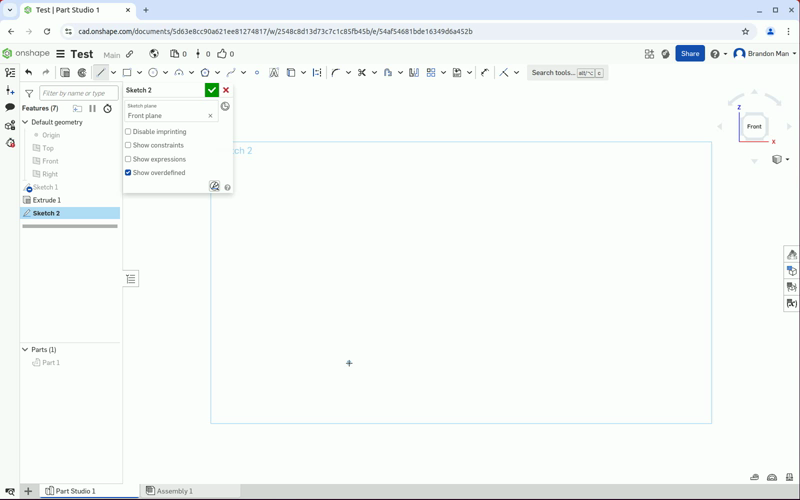
key_down(shift)
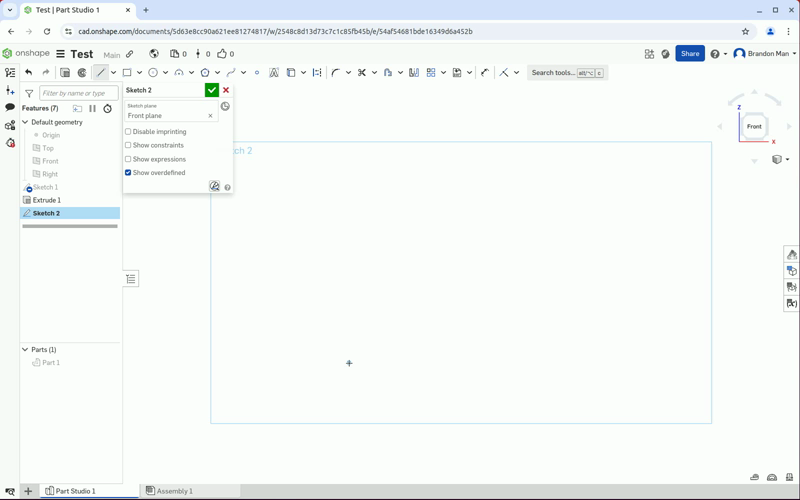
mouse_move(518, 362)
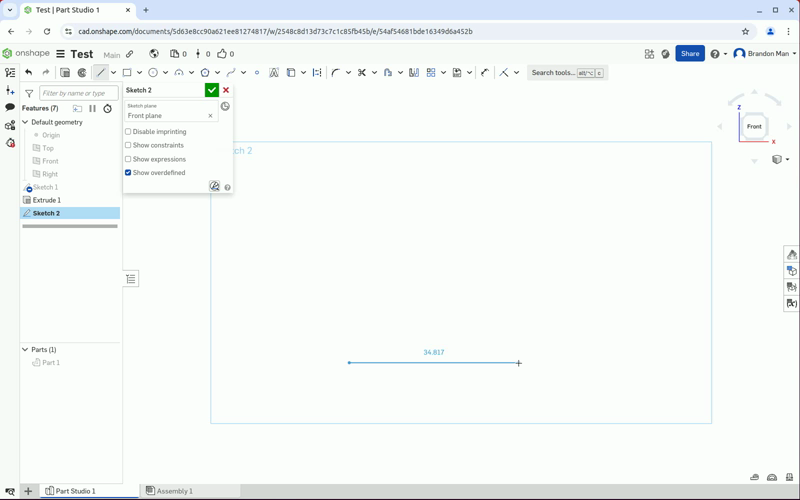
click(518, 362)
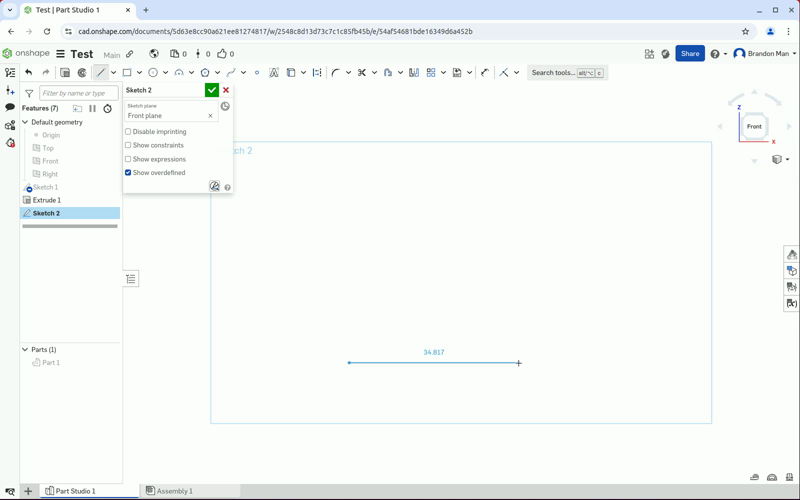
key_up(shift)
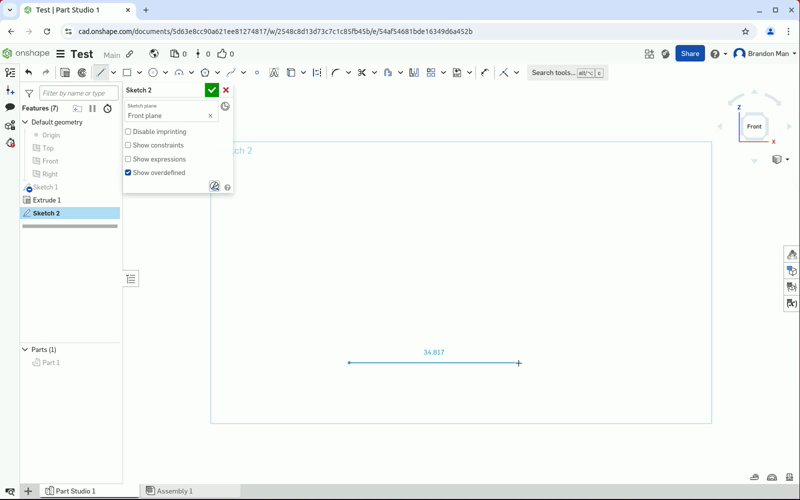
key_down(shift)
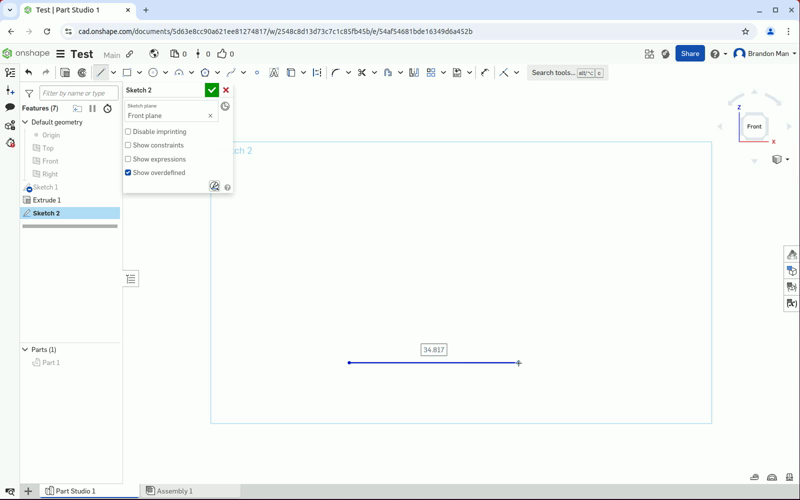
mouse_move(518, 218)
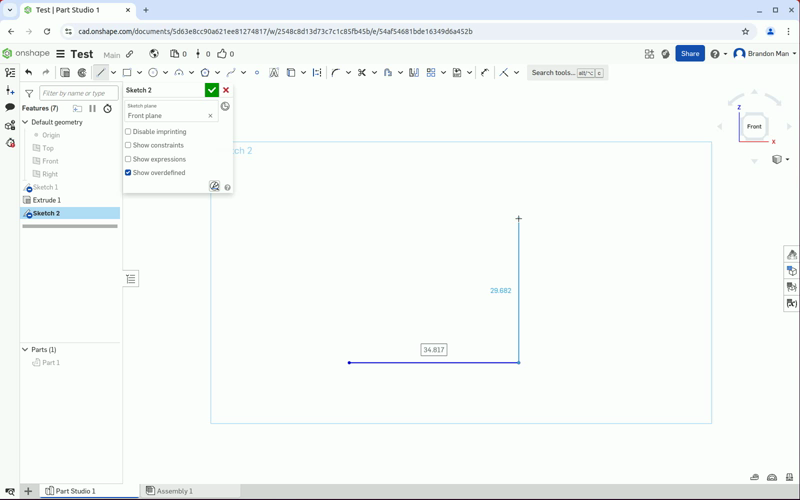
click(518, 218)
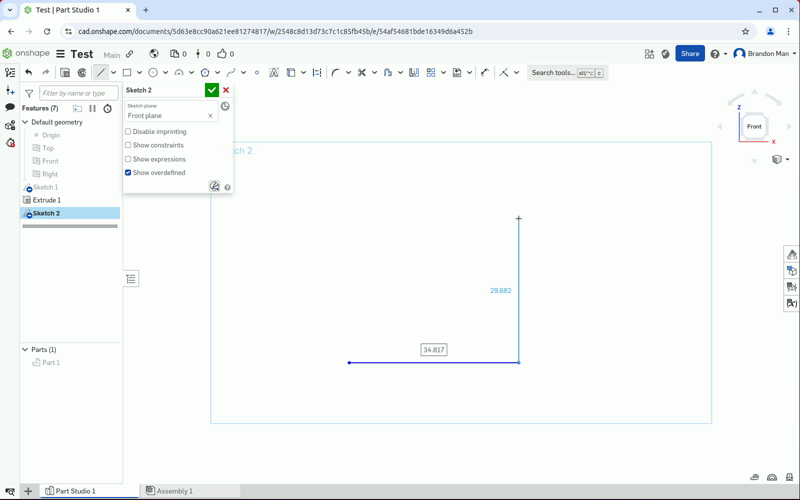
key_up(shift)
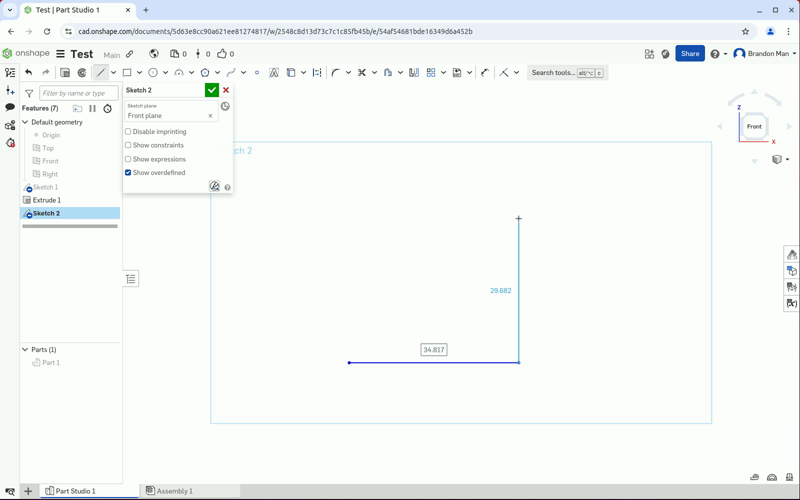
key_down(shift)
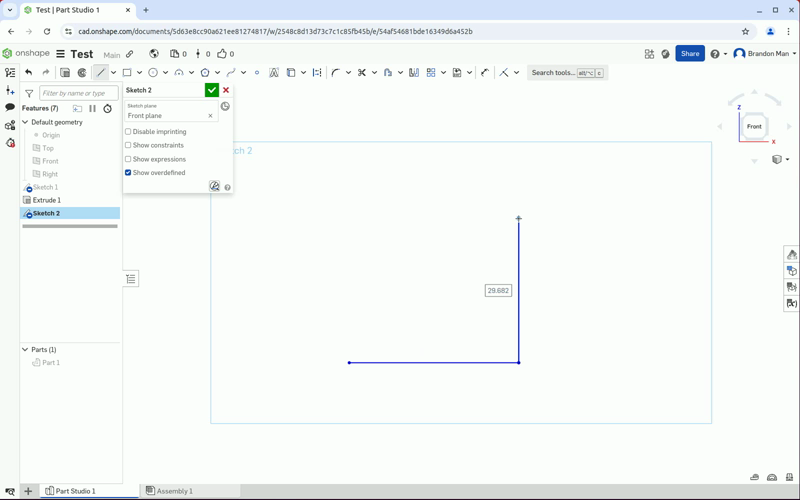
mouse_move(445, 218)
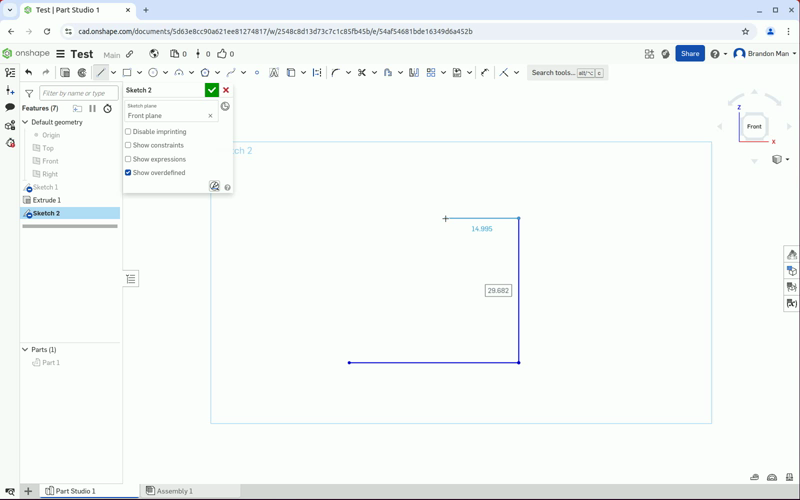
click(445, 218)
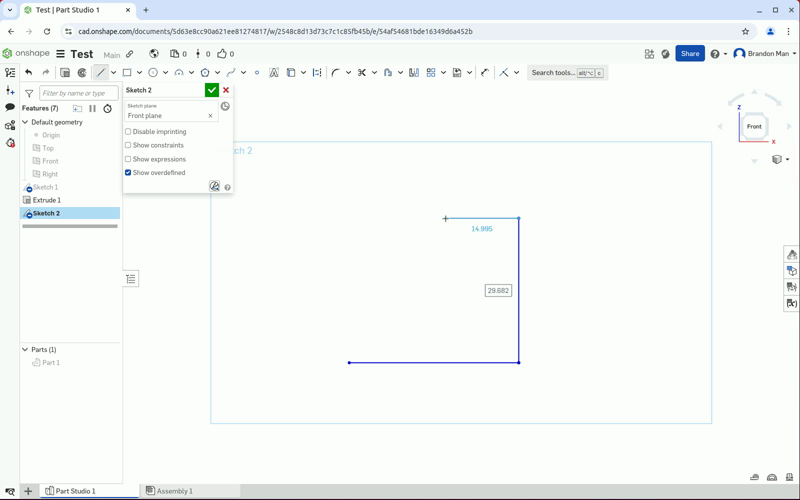
key_up(shift)
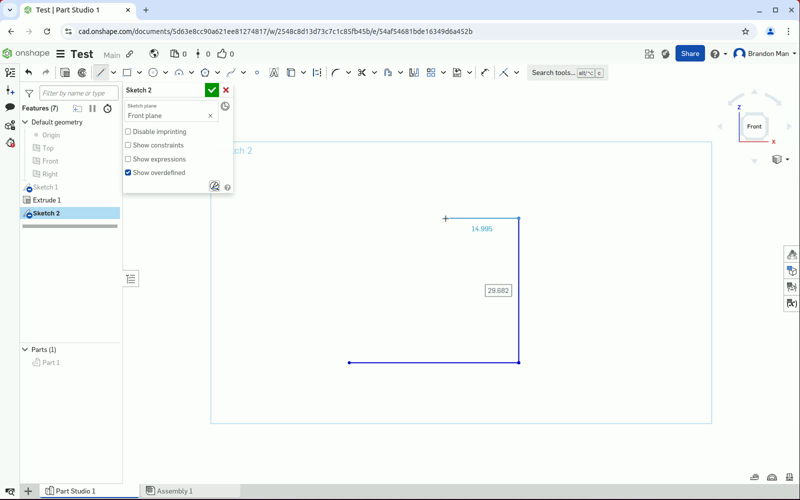
key_down(shift)
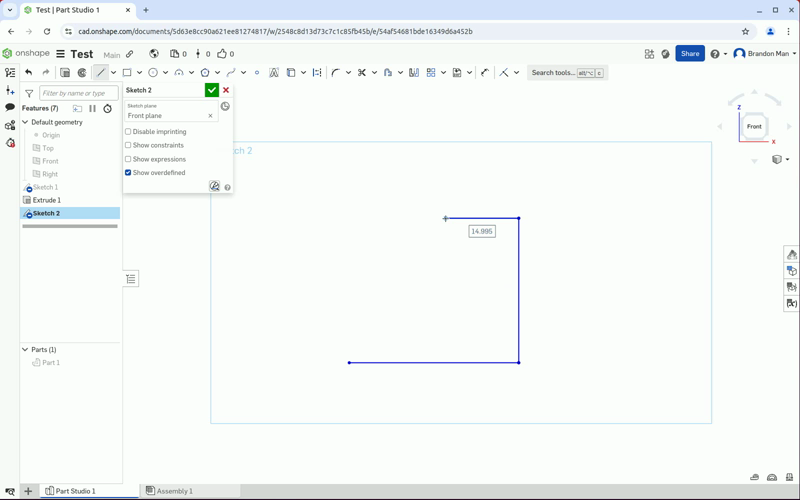
mouse_move(445, 289)
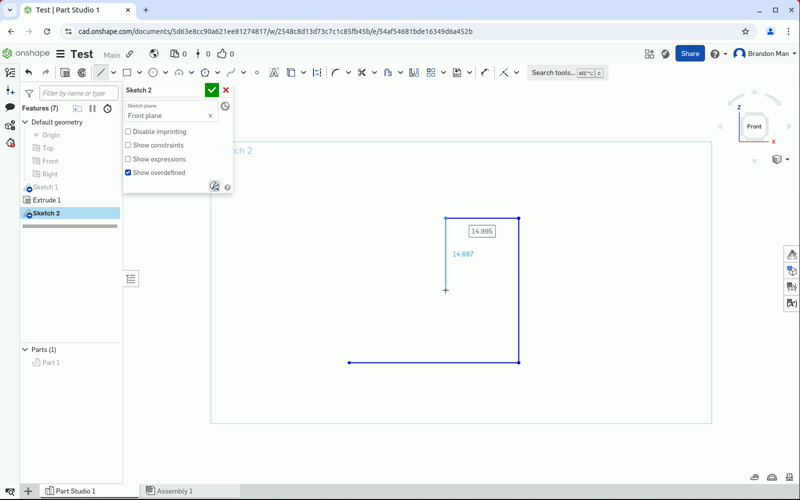
click(445, 289)
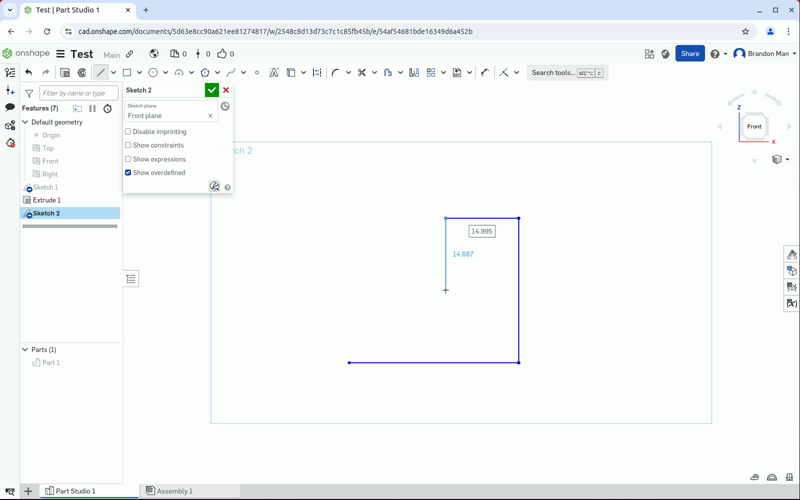
key_up(shift)
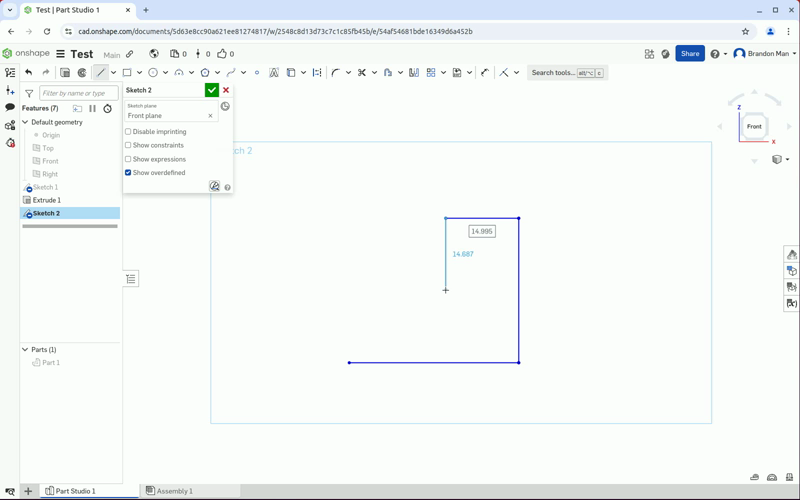
key_down(shift)
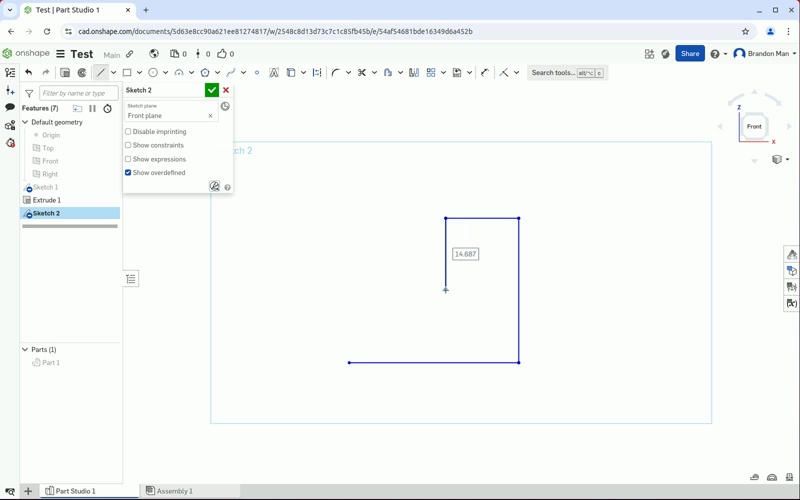
mouse_move(349, 289)
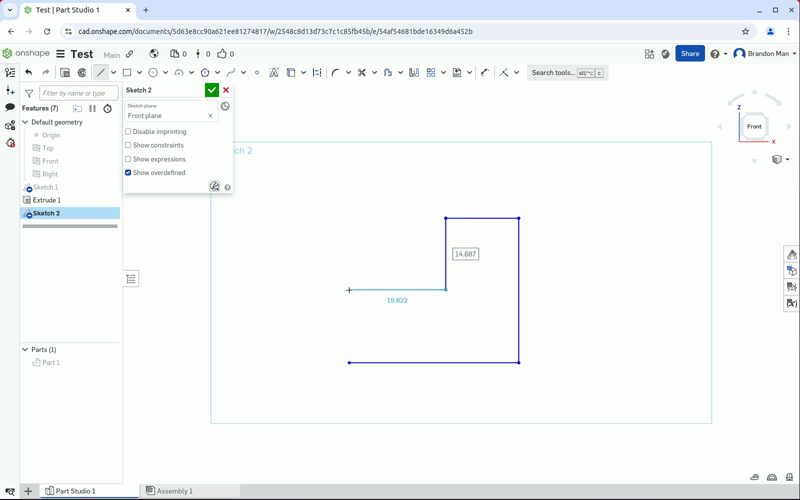
click(349, 289)
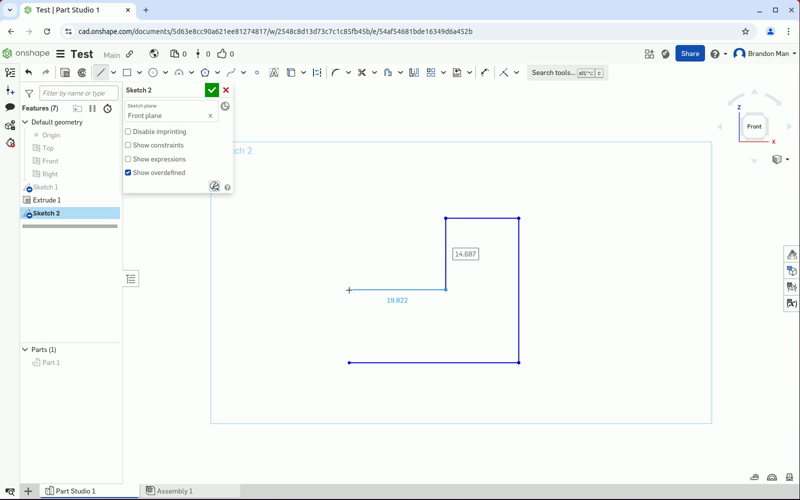
key_up(shift)
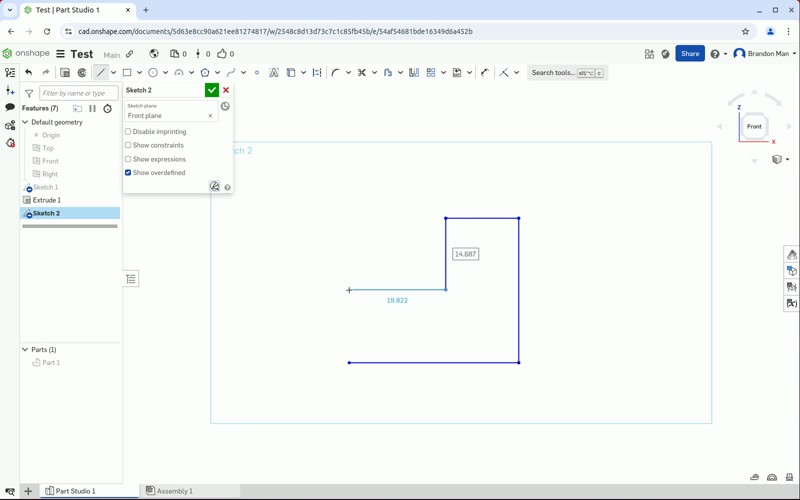
key_down(shift)
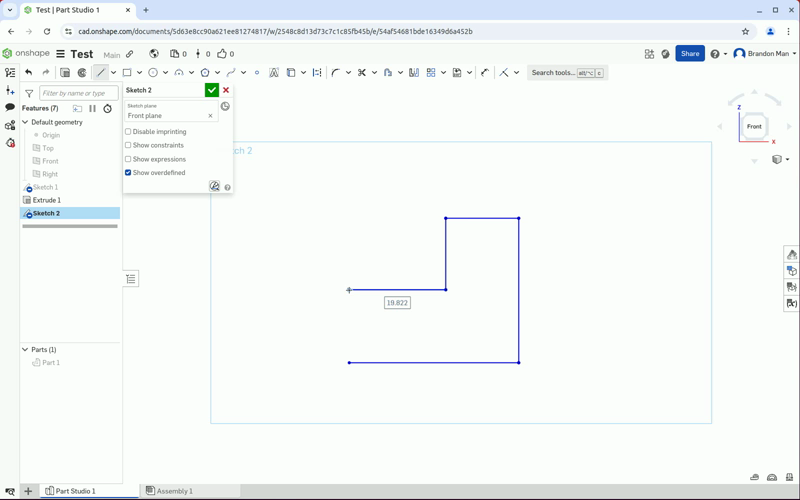
mouse_move(349, 362)
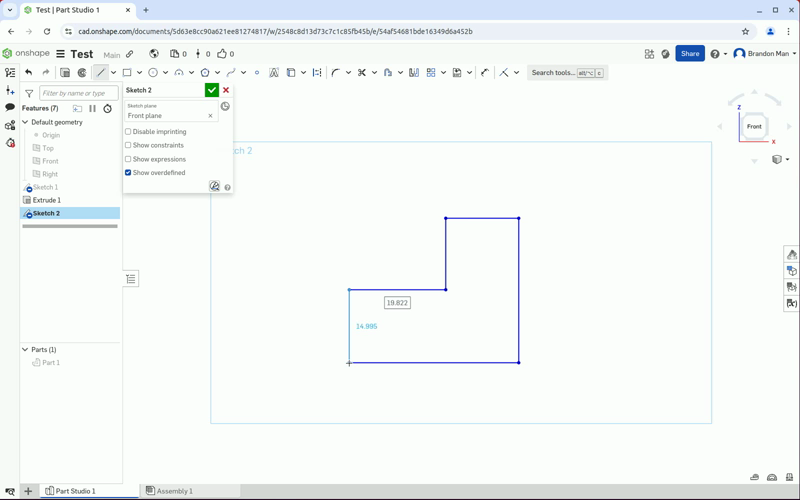
key_up(shift)
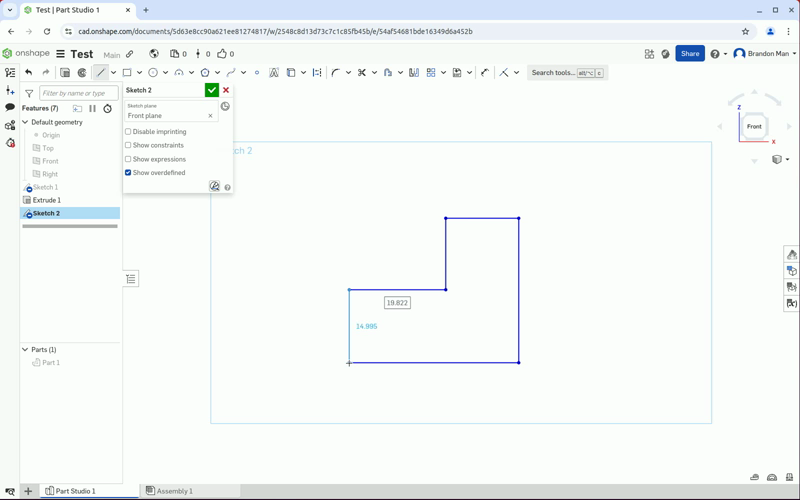
click(349, 362)
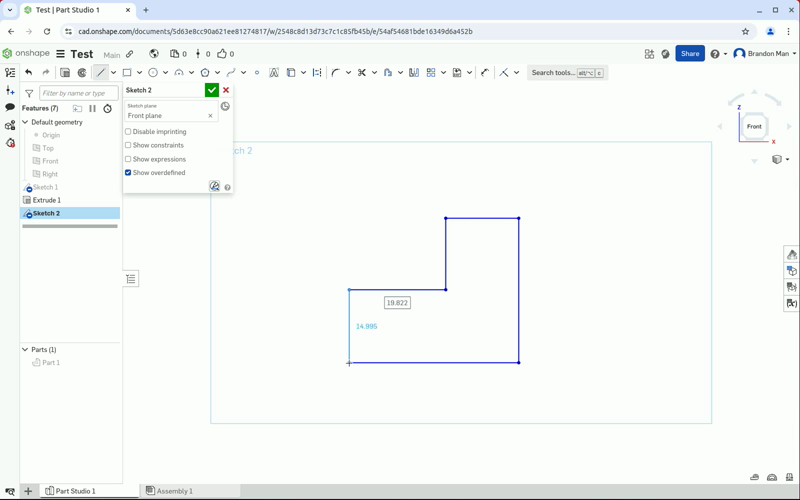
key(esc)
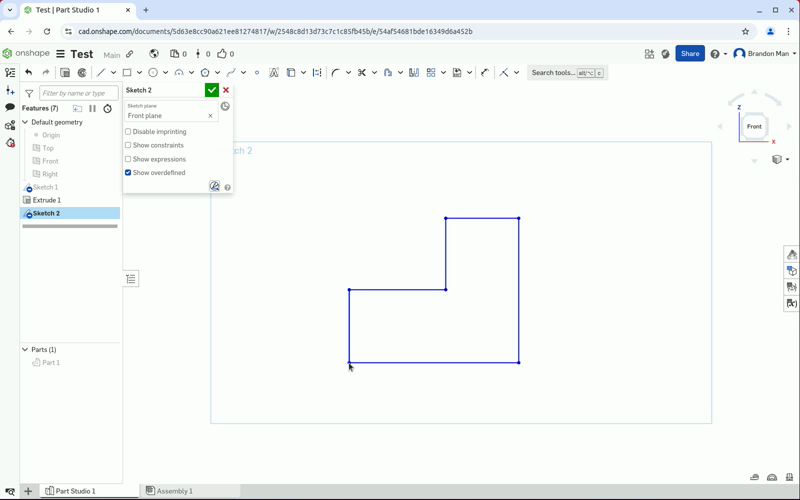
mouse_move(364, 342)
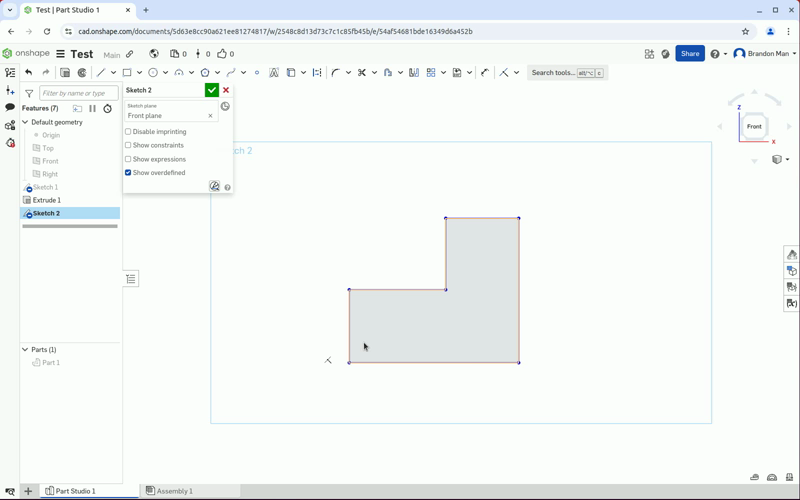
click(364, 342)
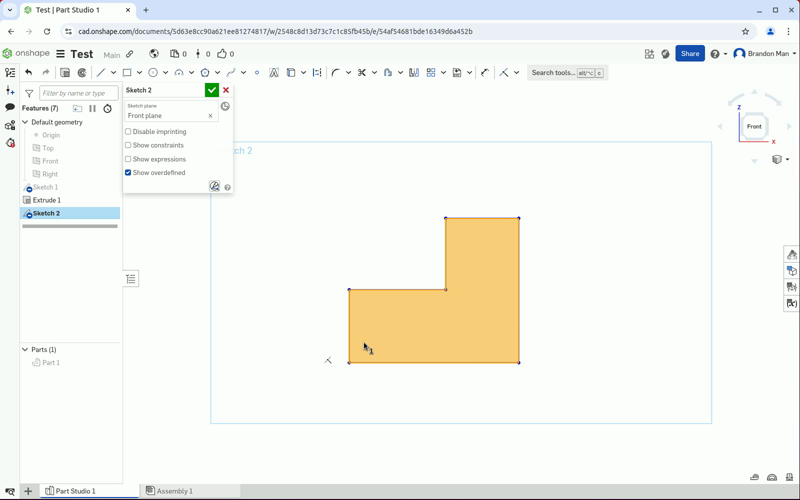
mouse_move(73, 352)
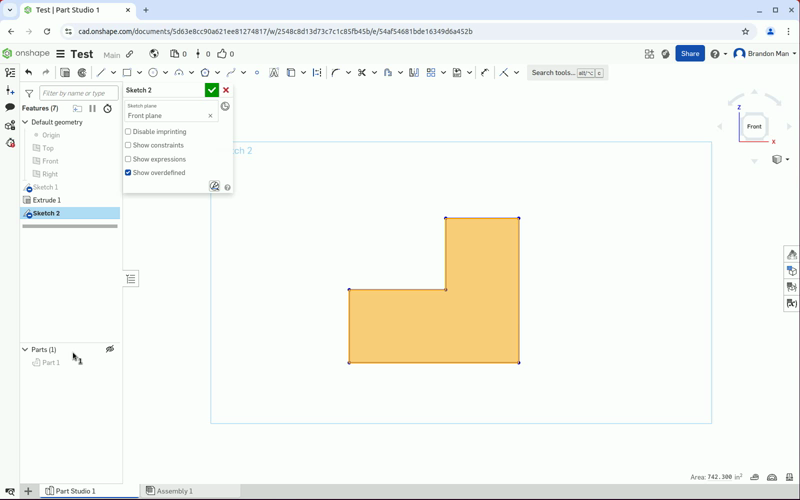
key(shift+y)
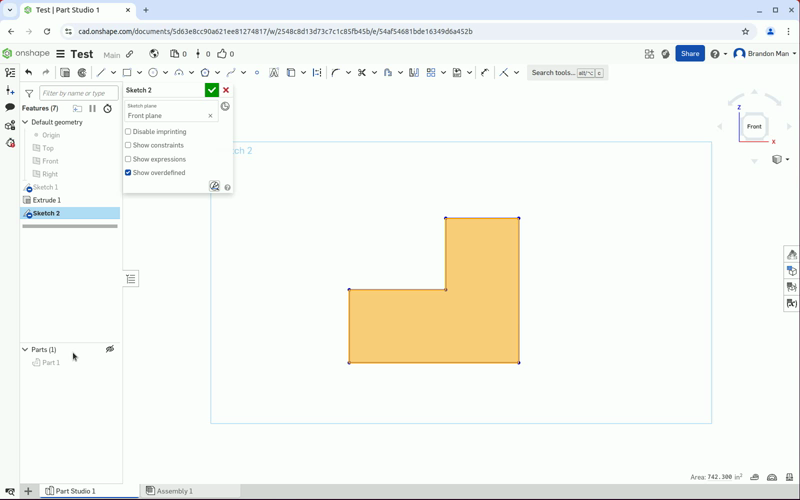
key(shift+e)
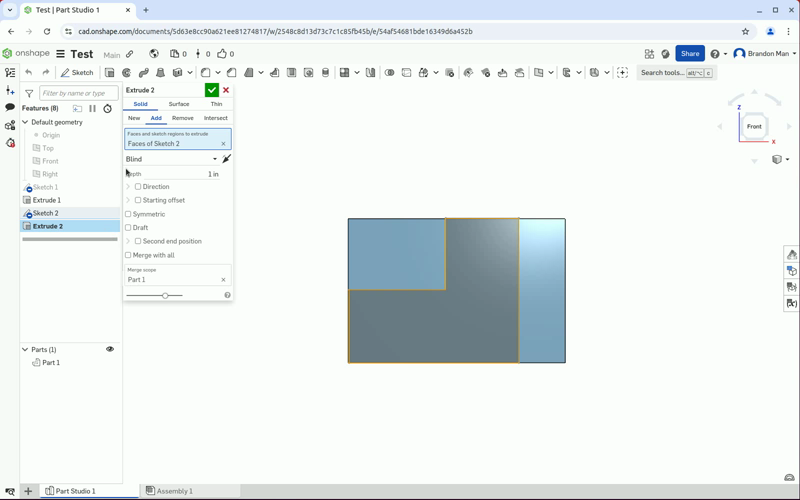
mouse_move(143, 106)
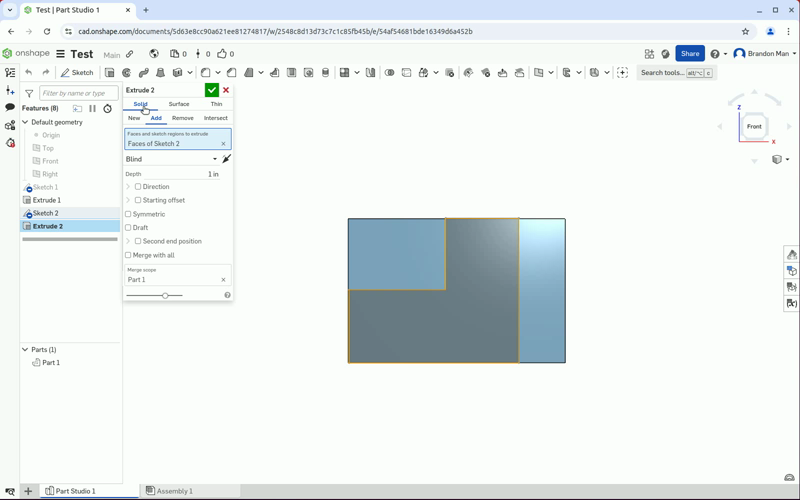
click(143, 106)
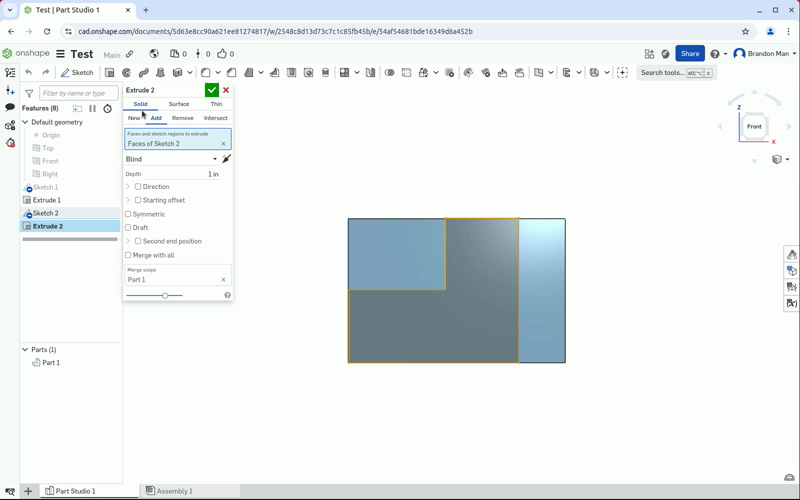
mouse_move(137, 120)
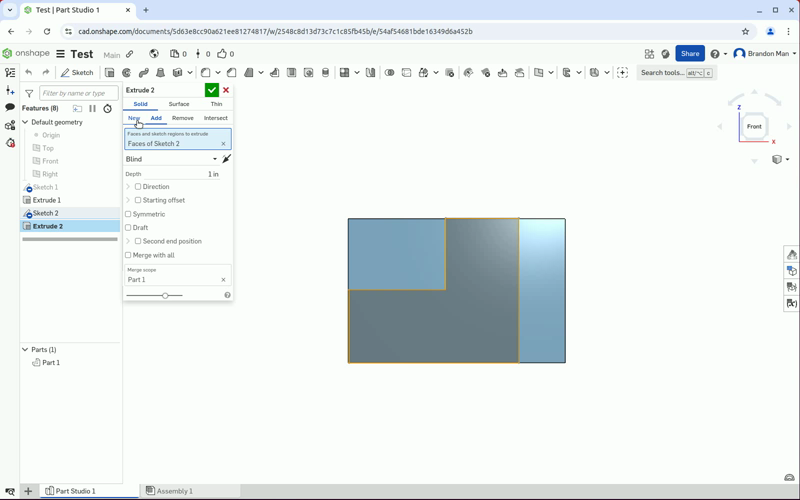
click(137, 120)
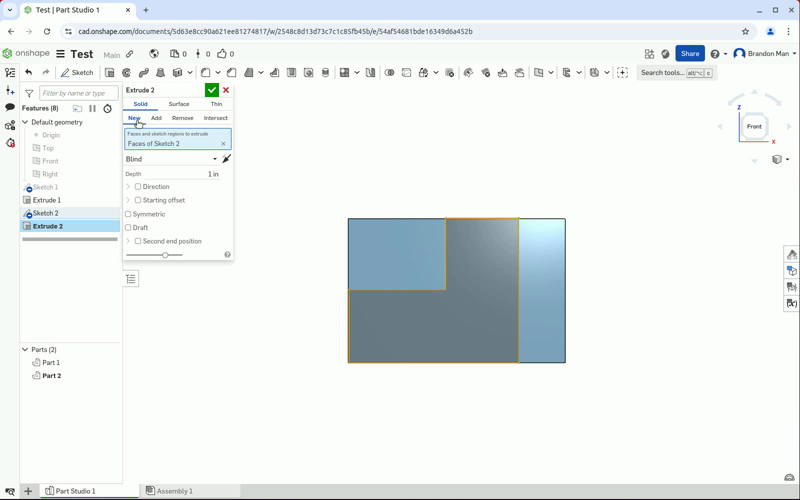
key(tab, 4)
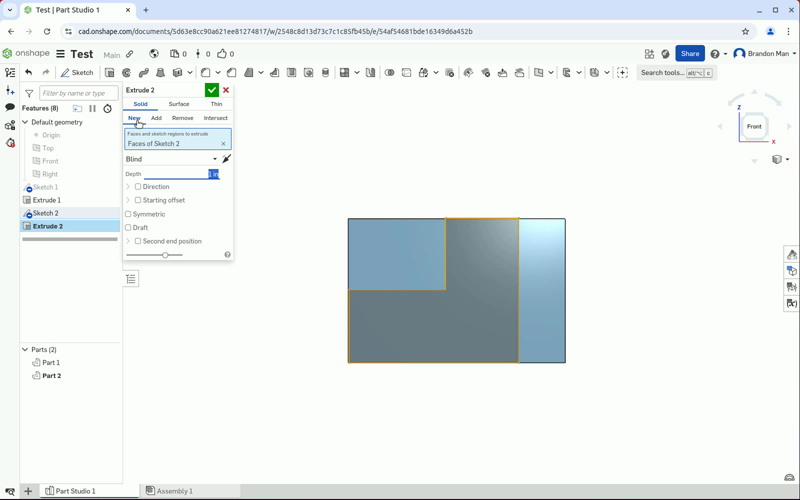
text(19.738)
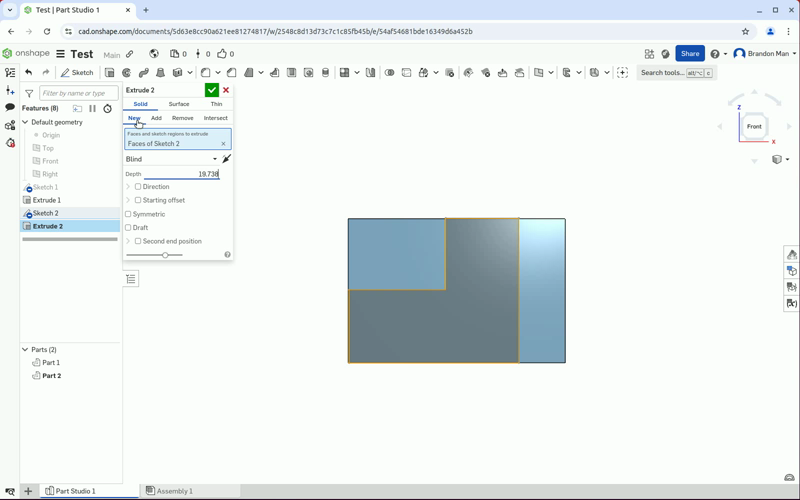
key(tab, 3)
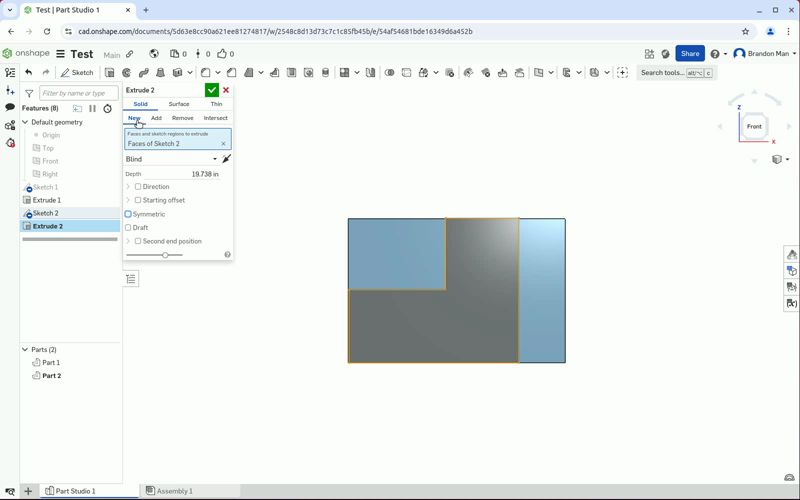
key(space)
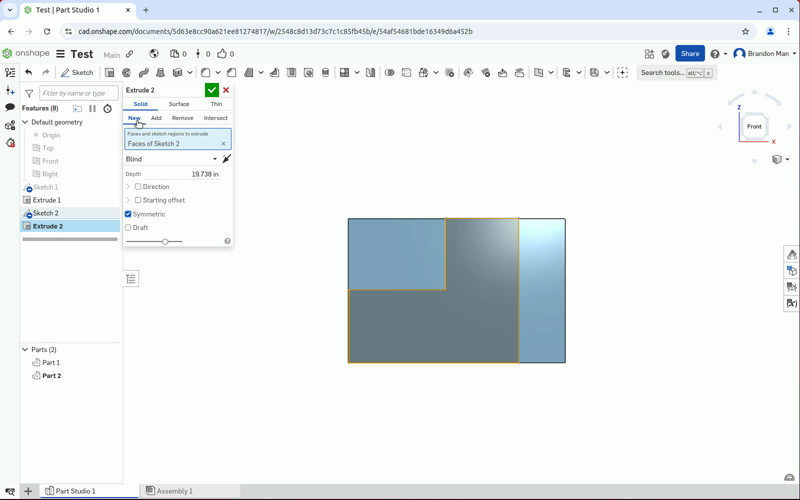
key(enter)
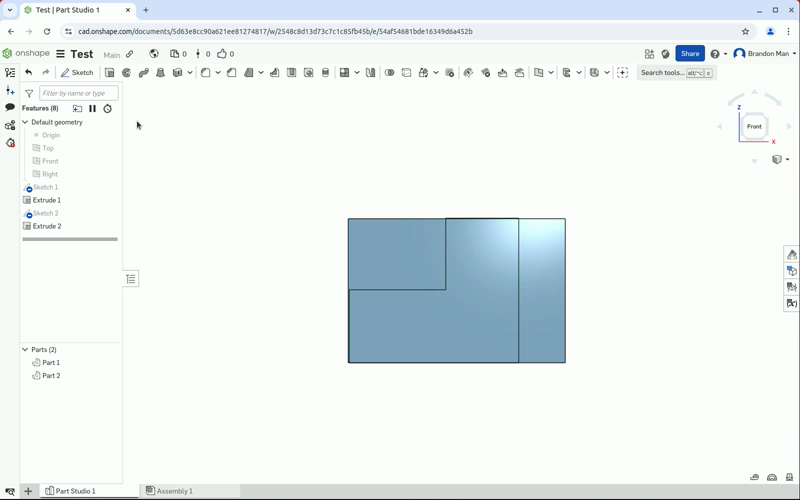
key(shift+h)
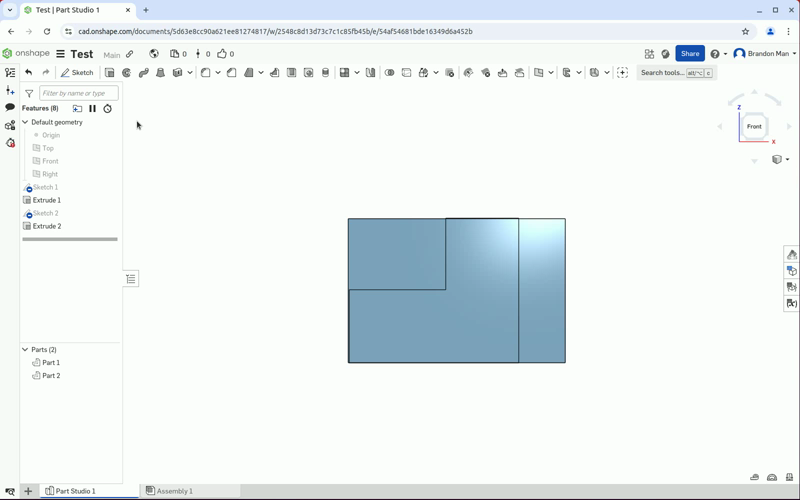
key(shift+h)
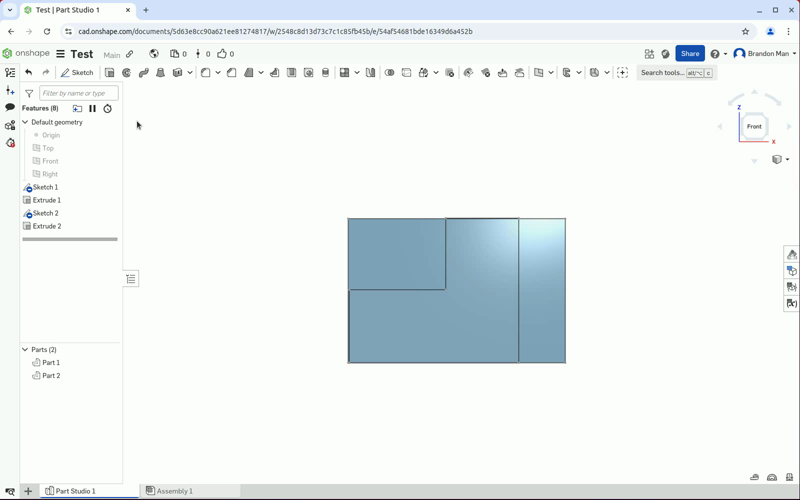
key(shift+7)
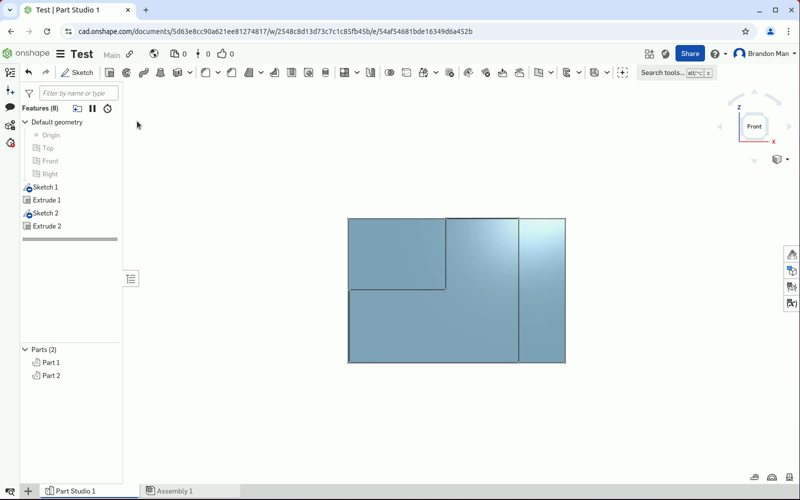
key(left, 2)
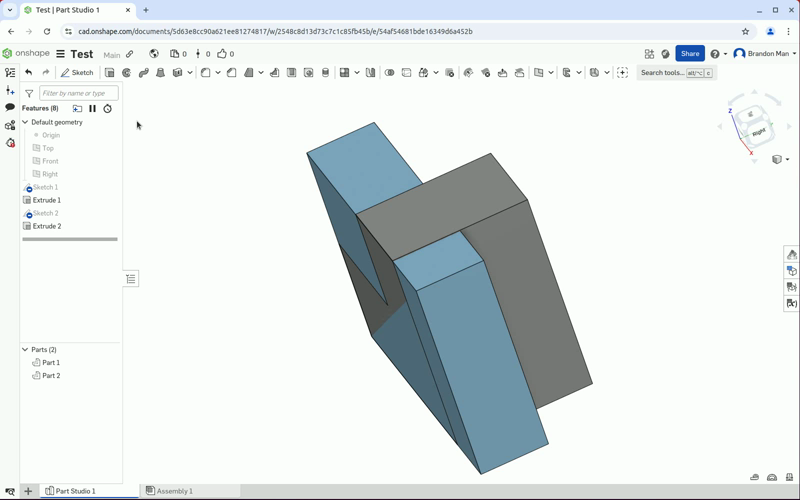
key(down, 2)
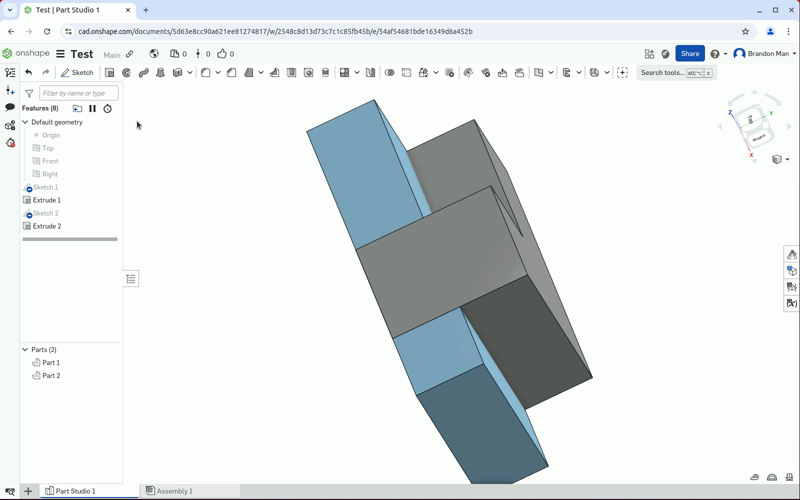
key(up, 2)
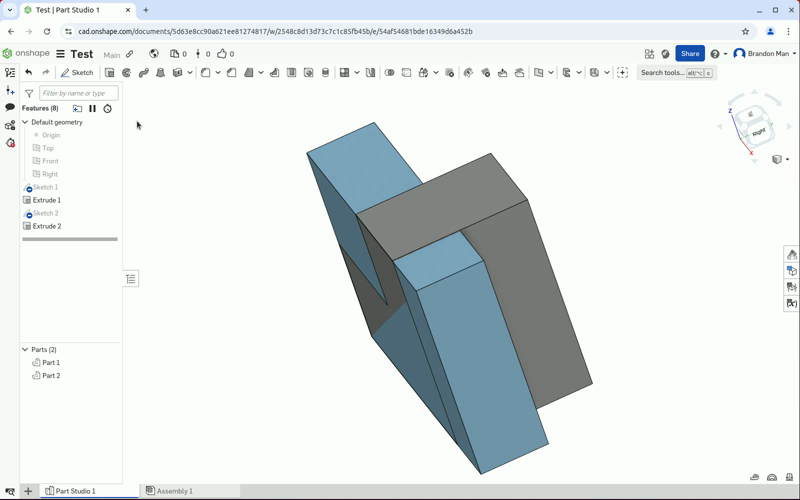
key(right, 2)
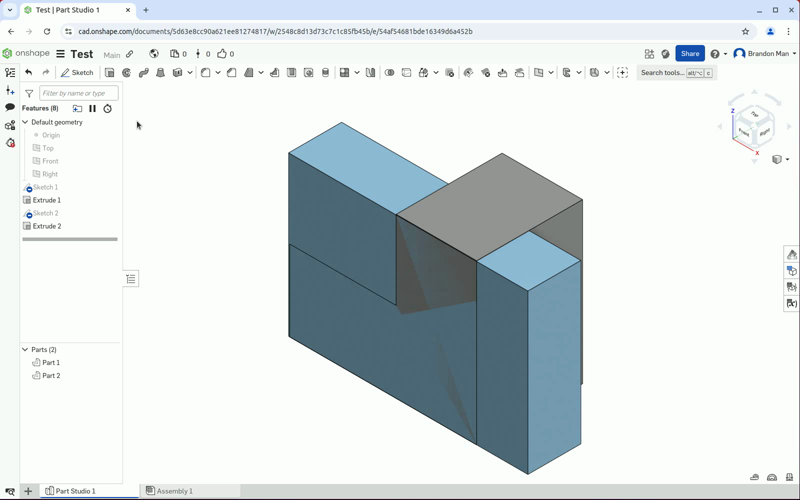
mouse_move(73, 189)
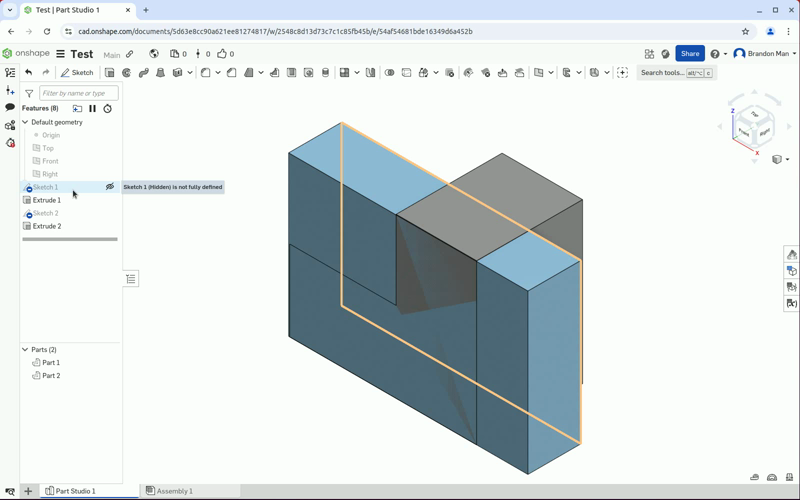
click(73, 189)